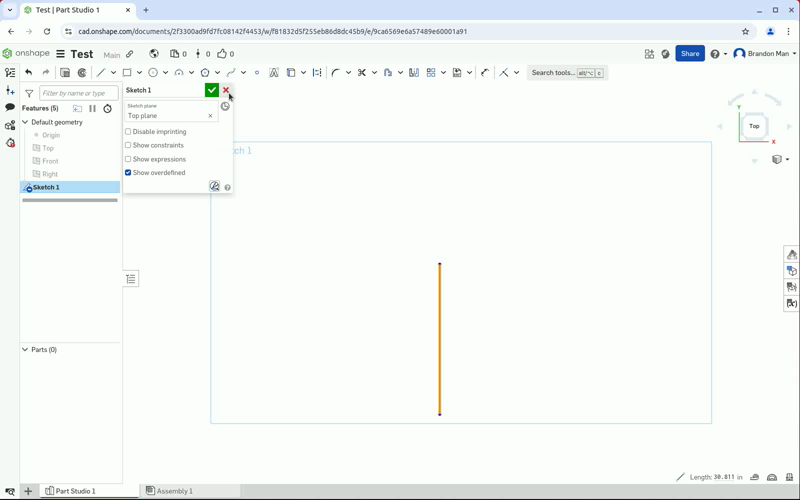
key(shift+h)
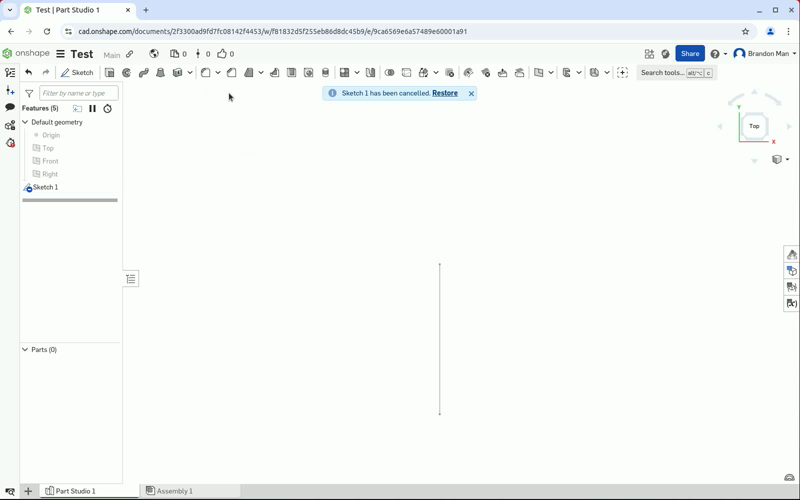
key(shift+s)
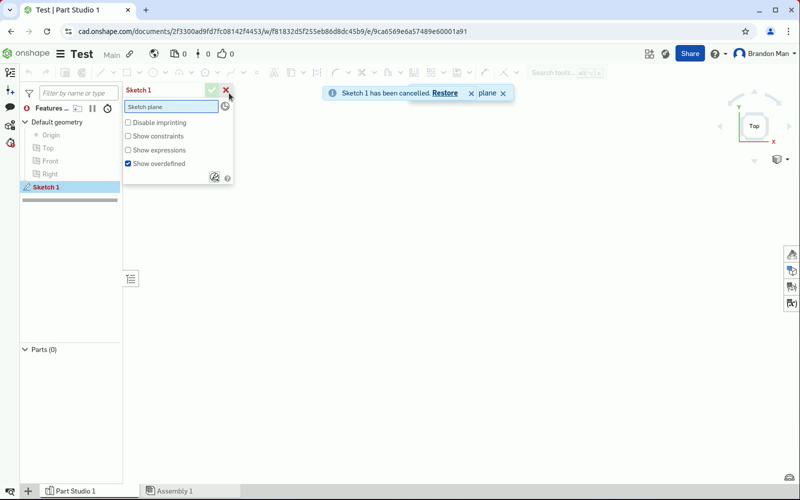
mouse_move(73, 150)
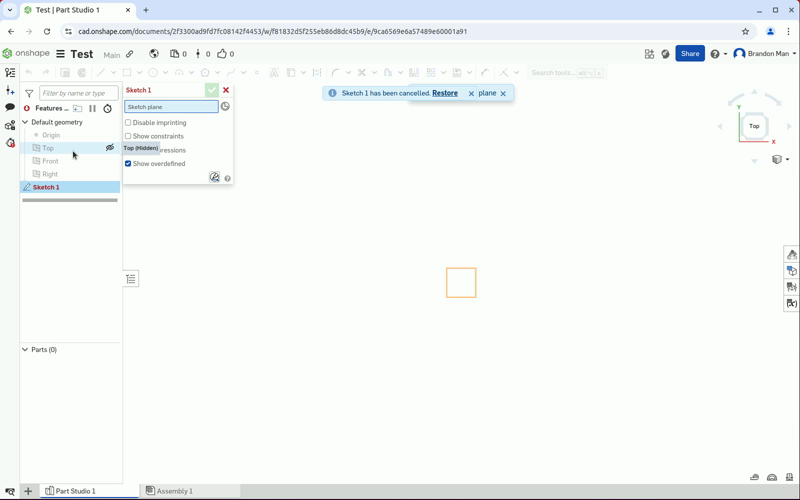
click(73, 150)
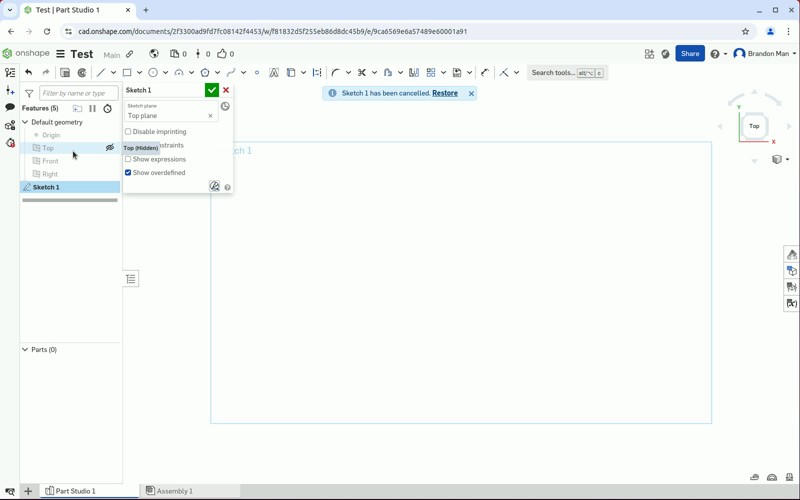
mouse_move(73, 352)
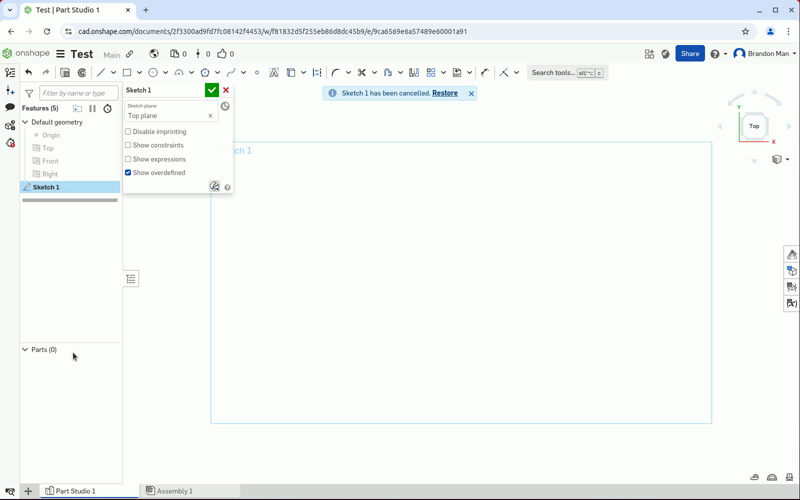
key(y)
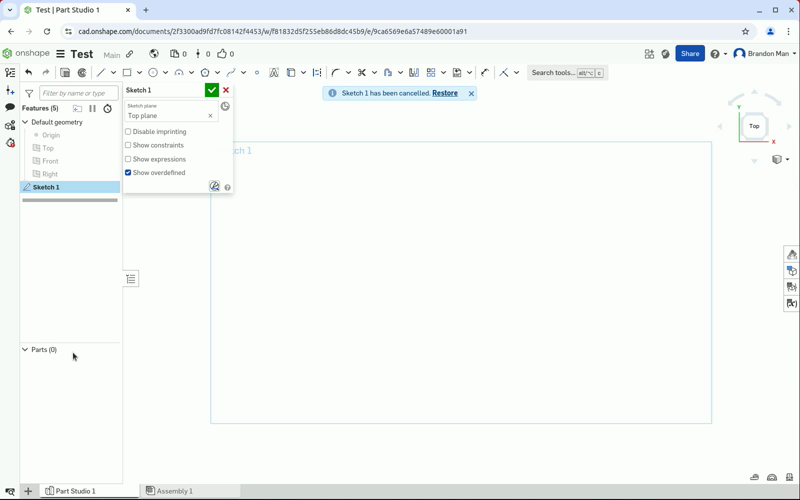
key(l)
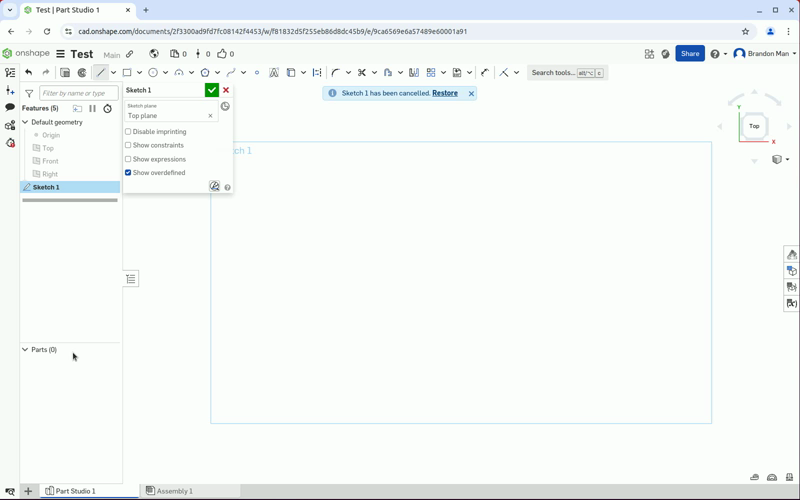
key_down(shift)
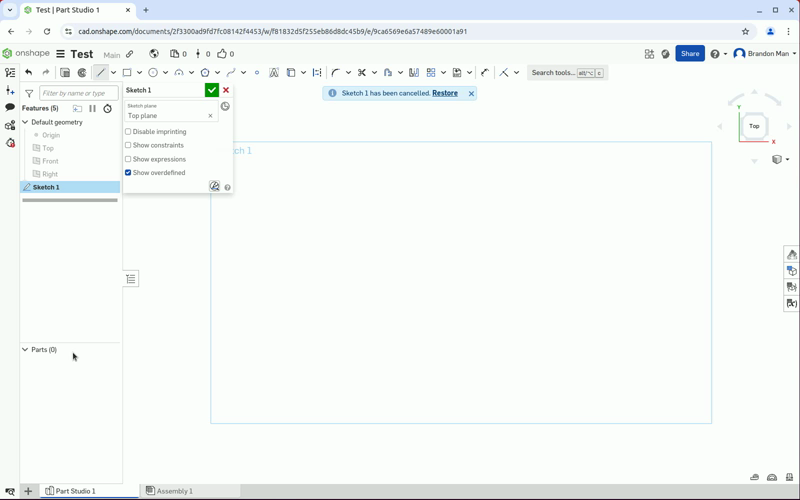
mouse_move(460, 395)
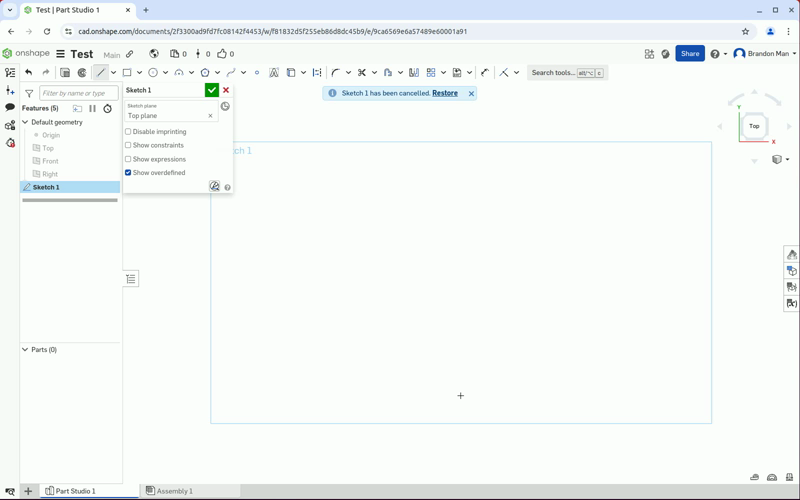
click(460, 395)
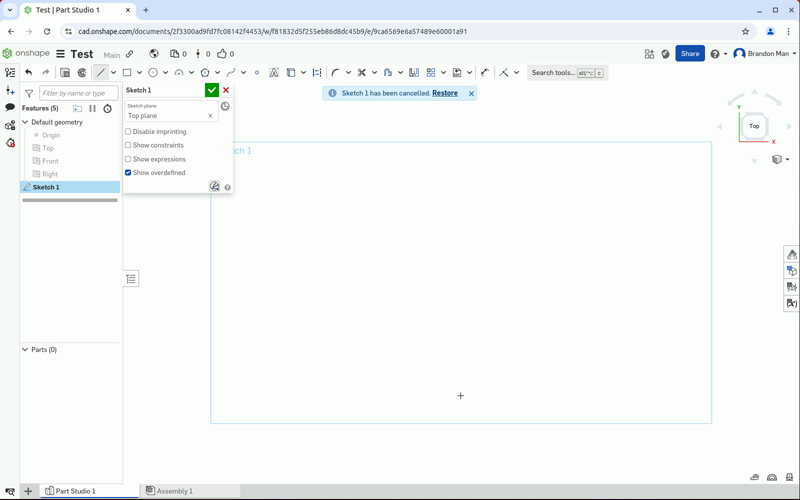
key_up(shift)
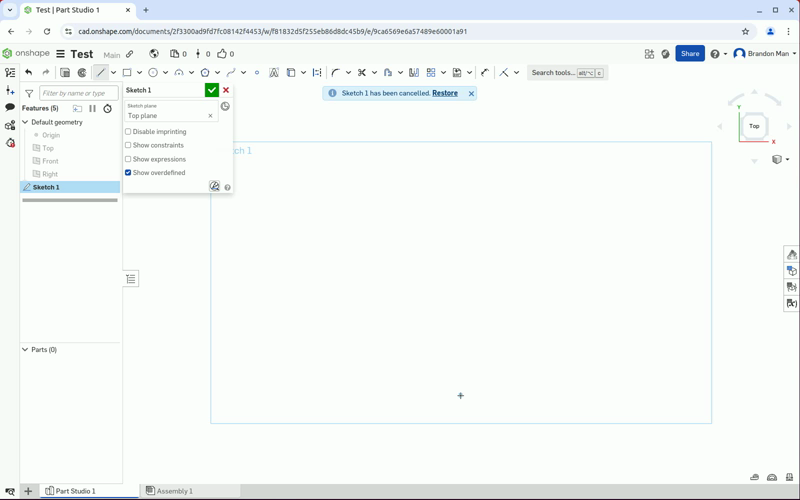
key_down(shift)
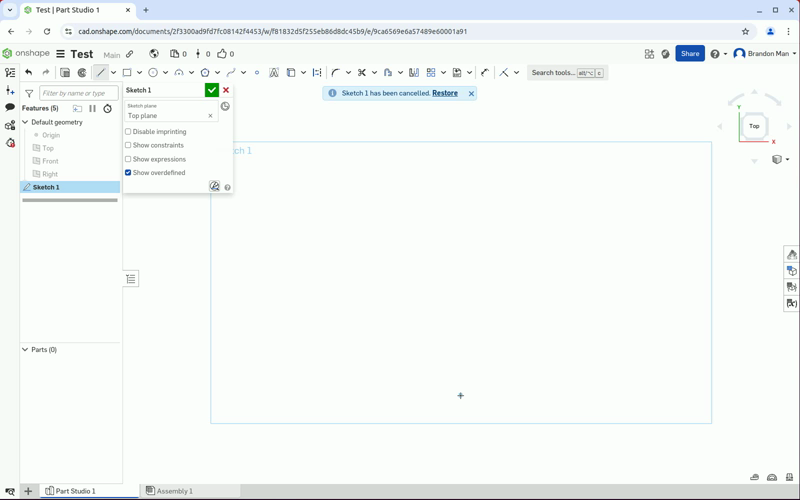
mouse_move(460, 317)
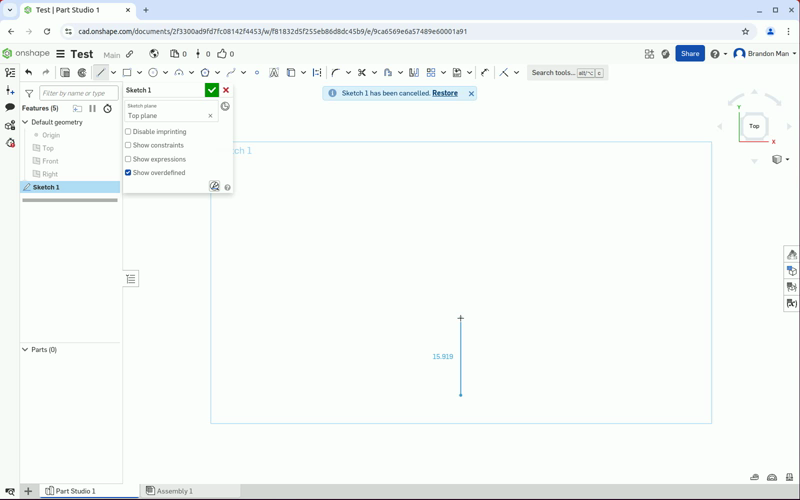
click(460, 317)
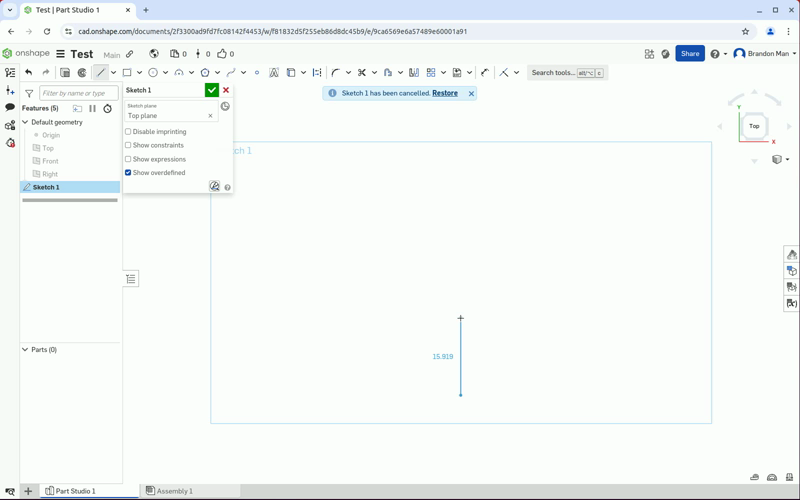
key_up(shift)
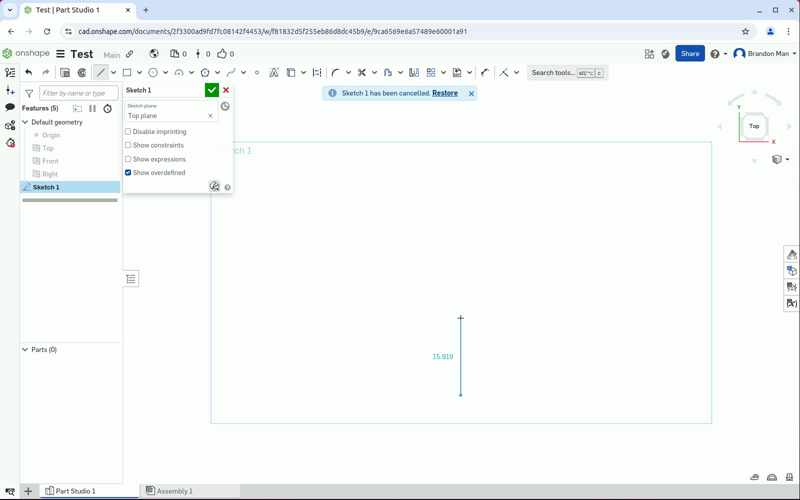
key(esc)
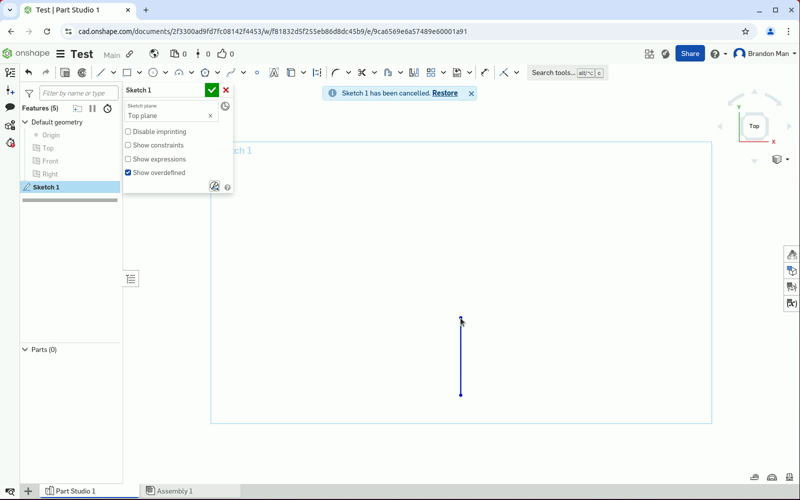
key(a)
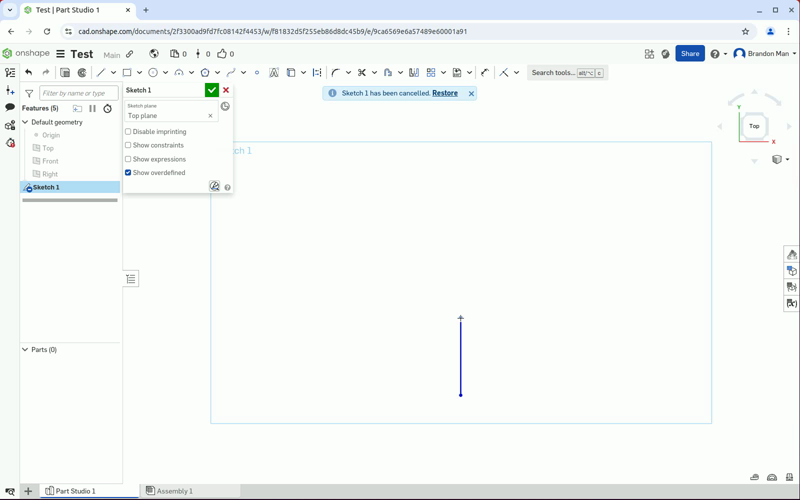
mouse_move(460, 317)
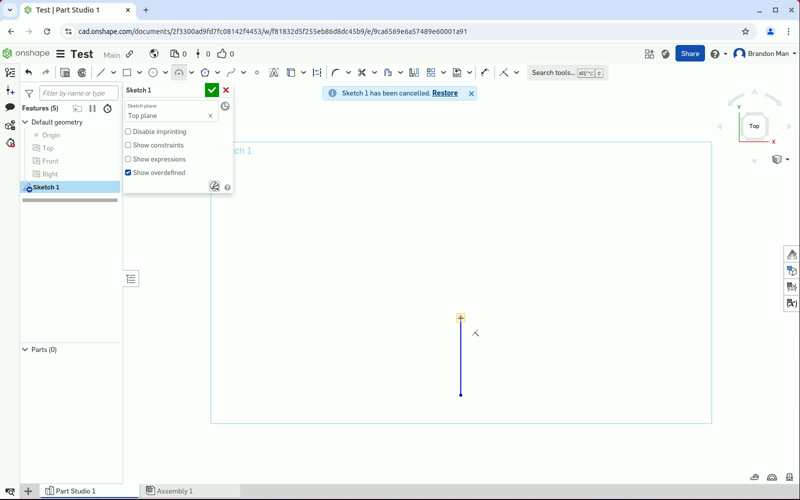
click(460, 317)
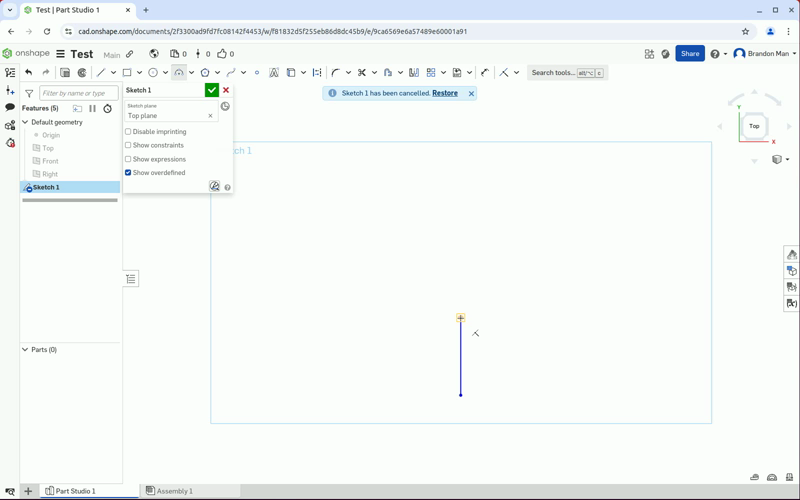
key_down(shift)
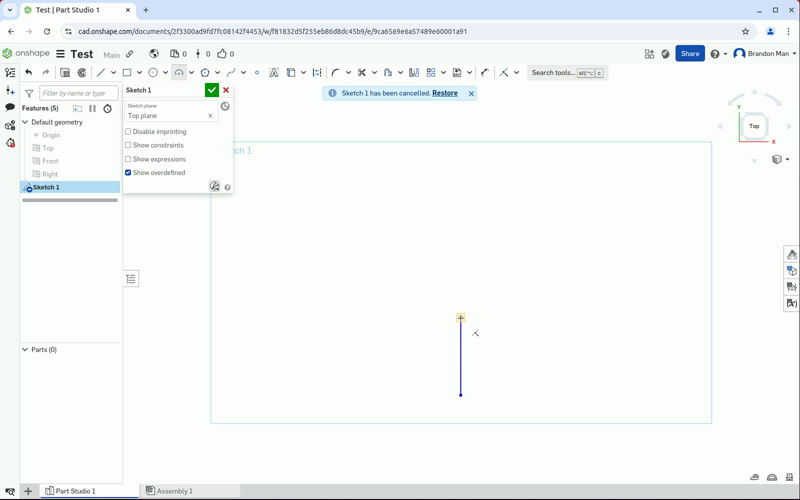
mouse_move(460, 249)
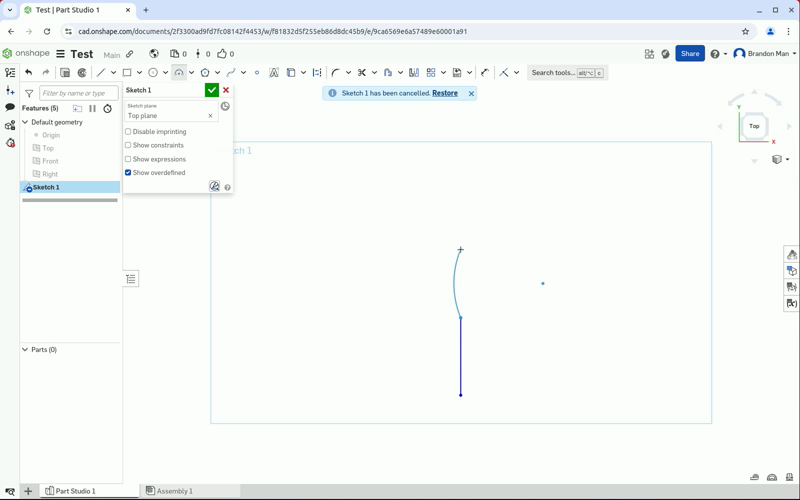
click(460, 249)
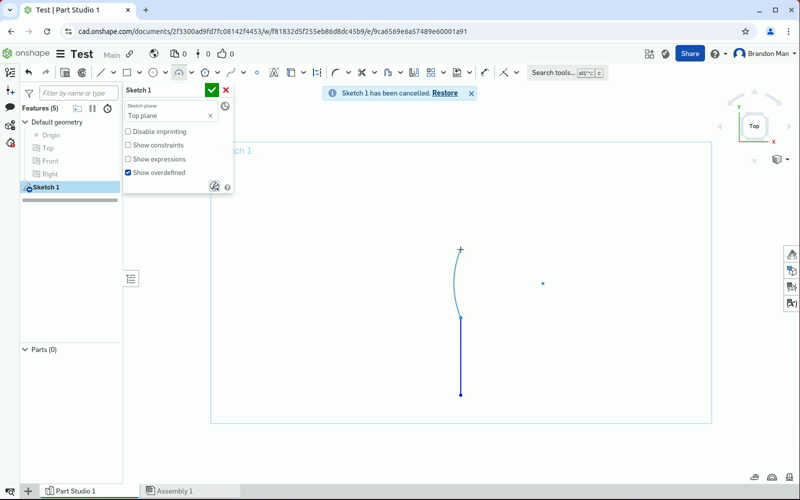
mouse_move(426, 283)
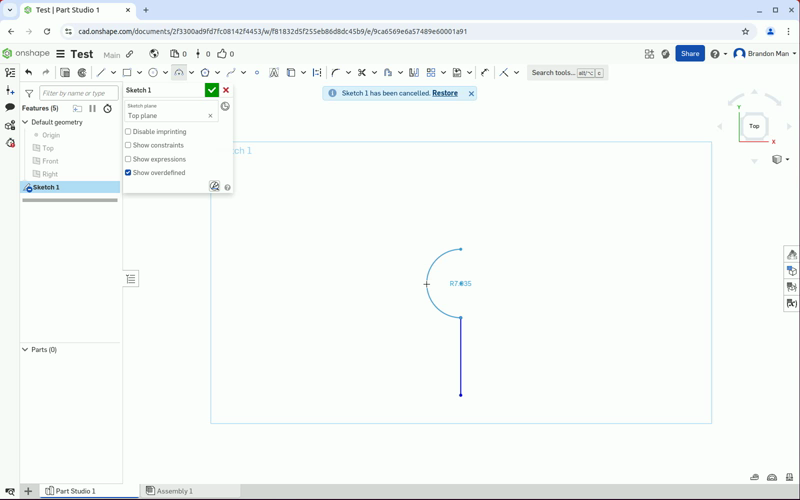
click(426, 283)
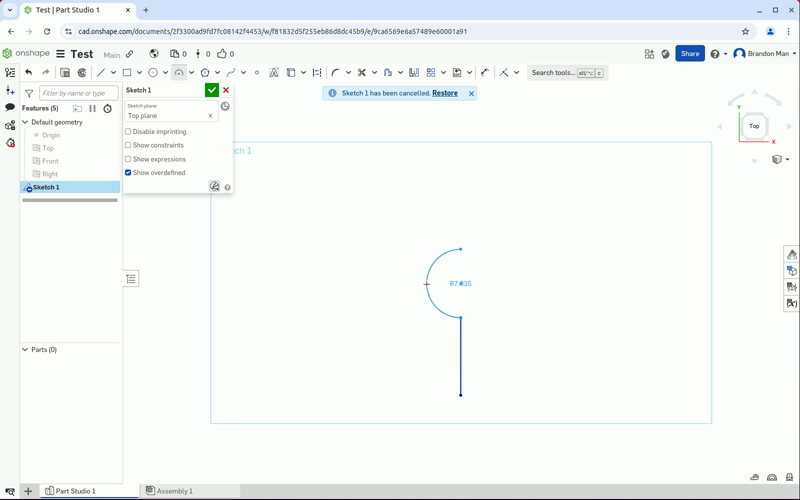
key_up(shift)
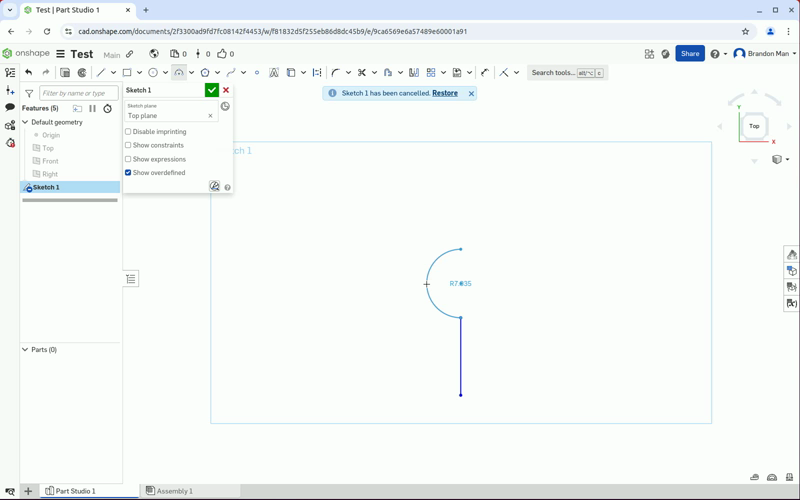
key(esc)
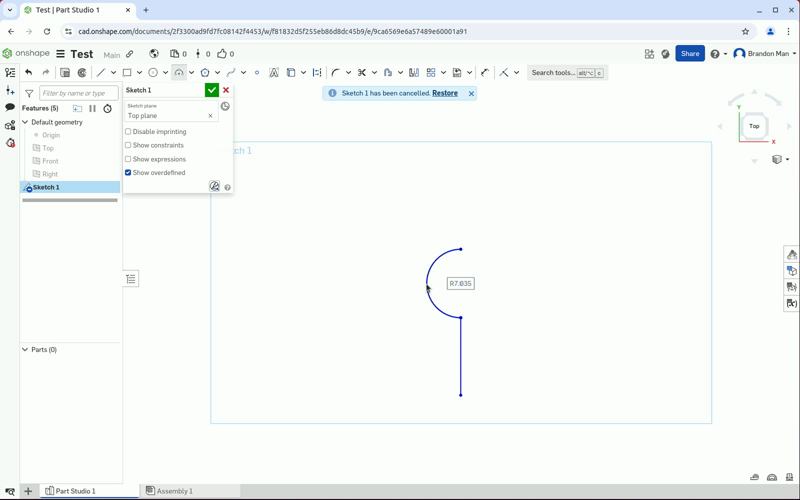
key(l)
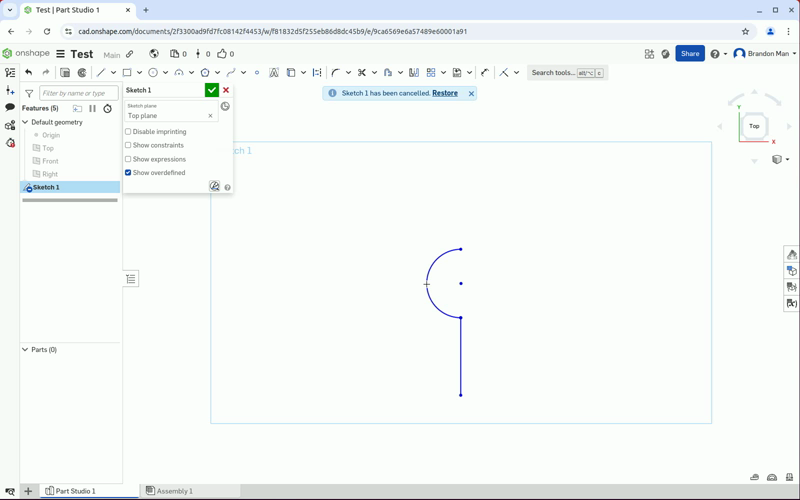
mouse_move(460, 249)
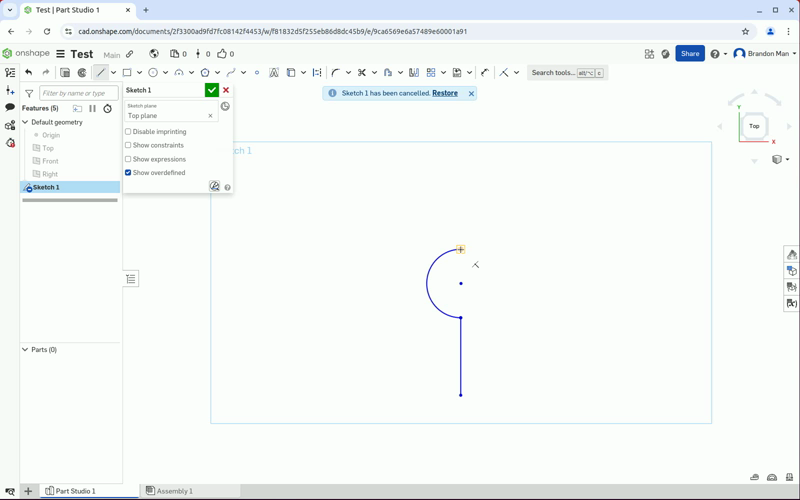
click(460, 249)
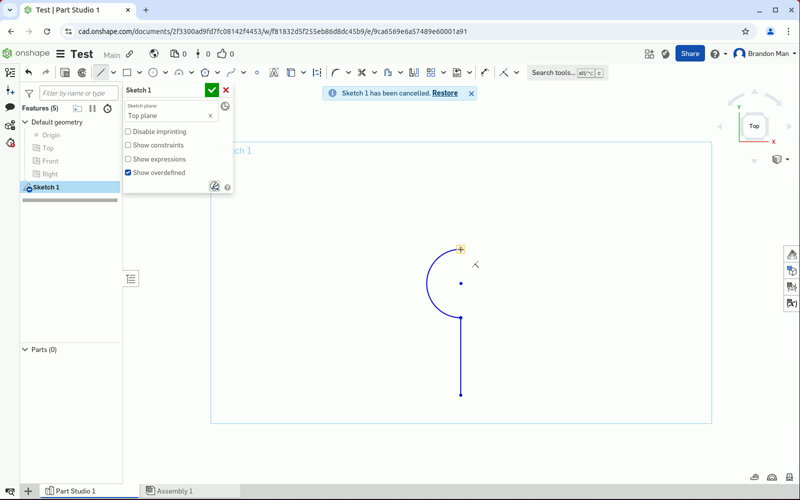
key_down(shift)
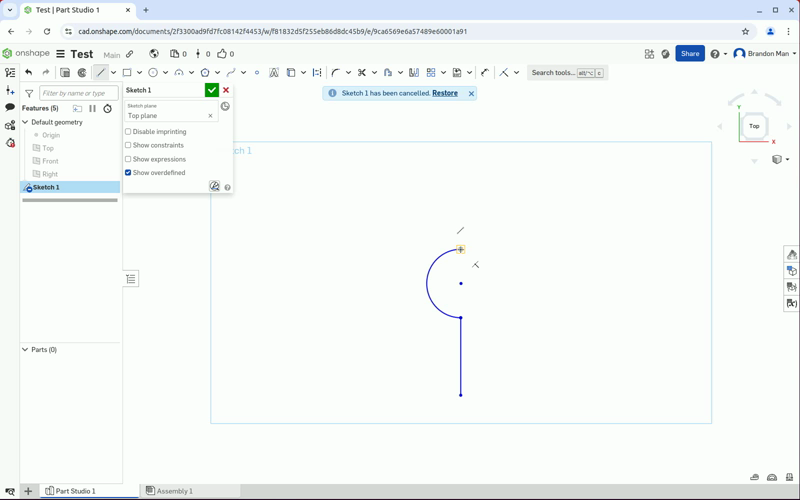
mouse_move(460, 171)
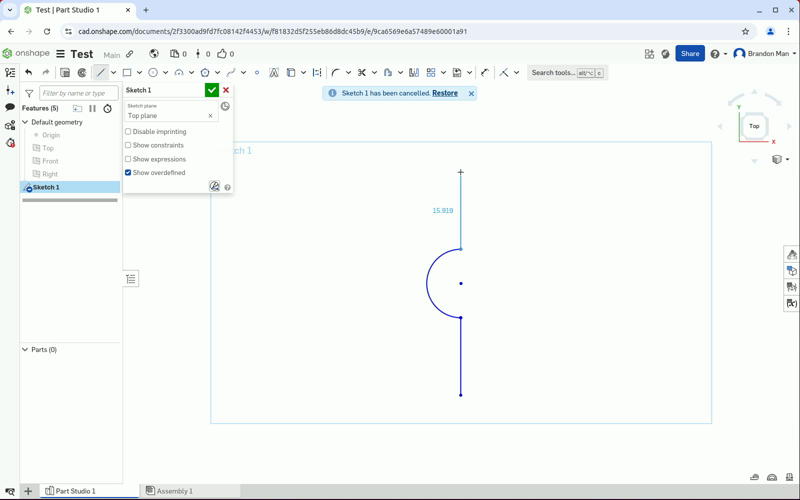
click(460, 171)
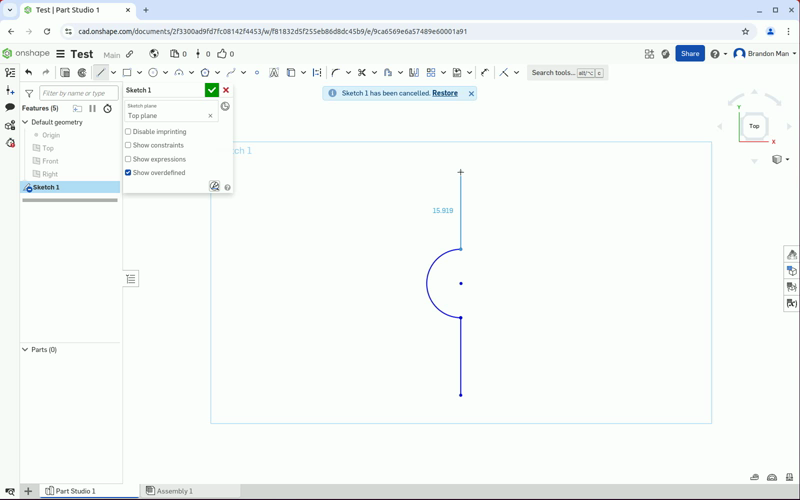
key_up(shift)
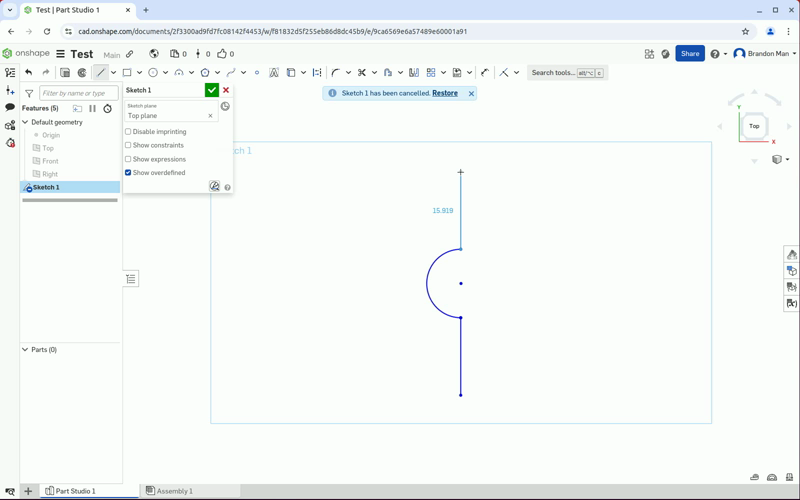
key(esc)
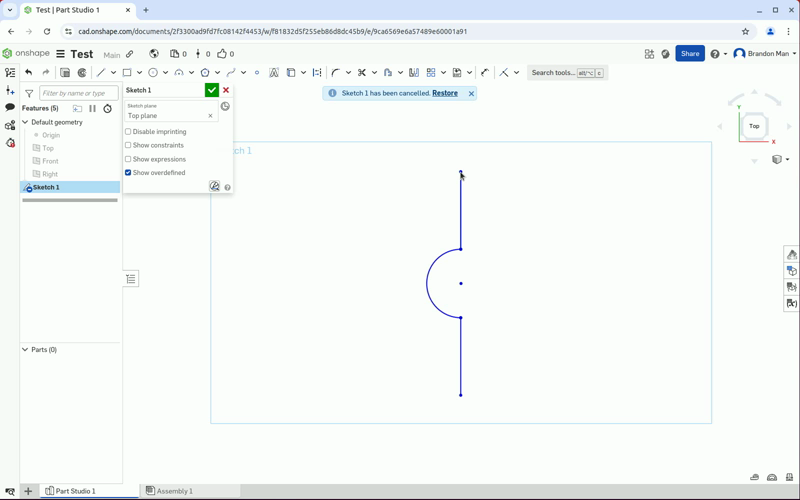
key(a)
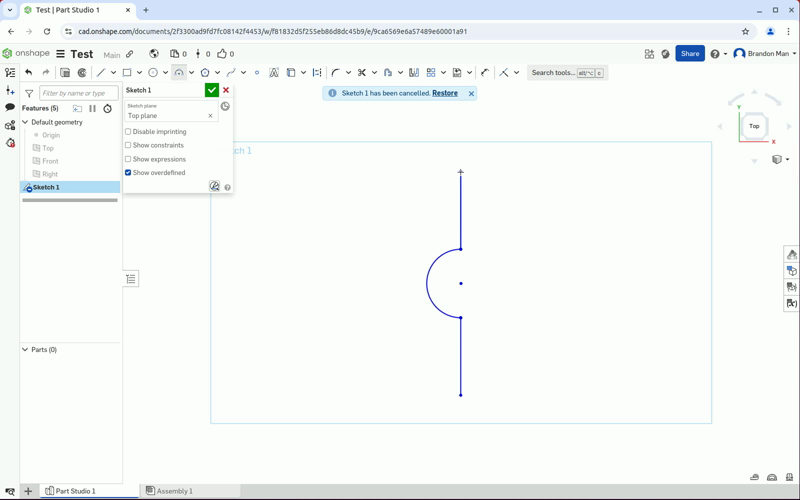
mouse_move(460, 171)
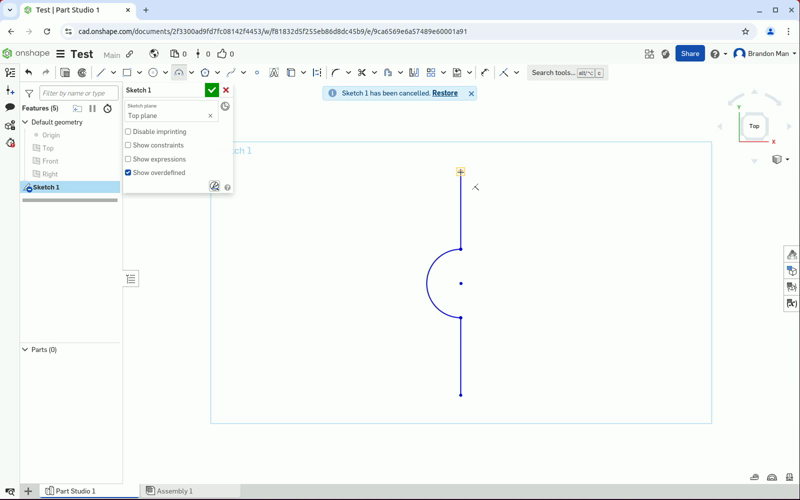
click(460, 171)
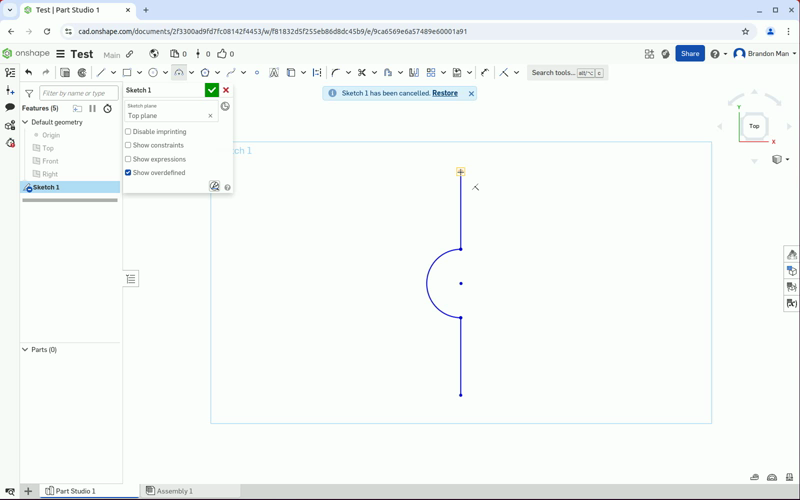
mouse_move(460, 395)
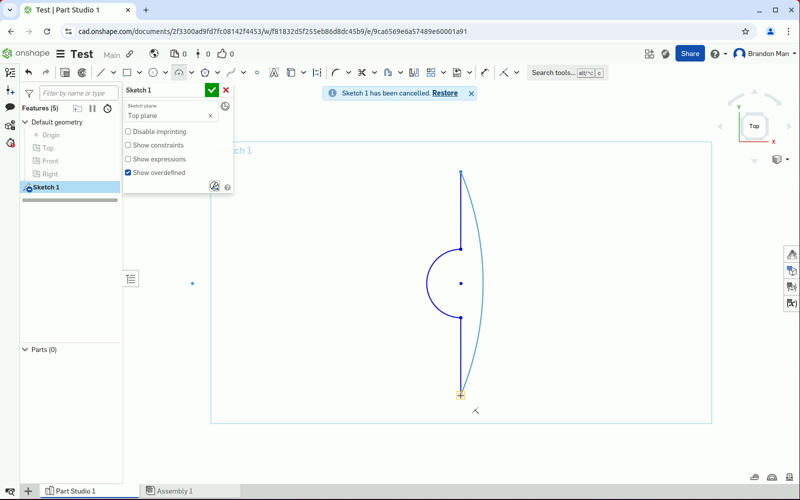
click(460, 395)
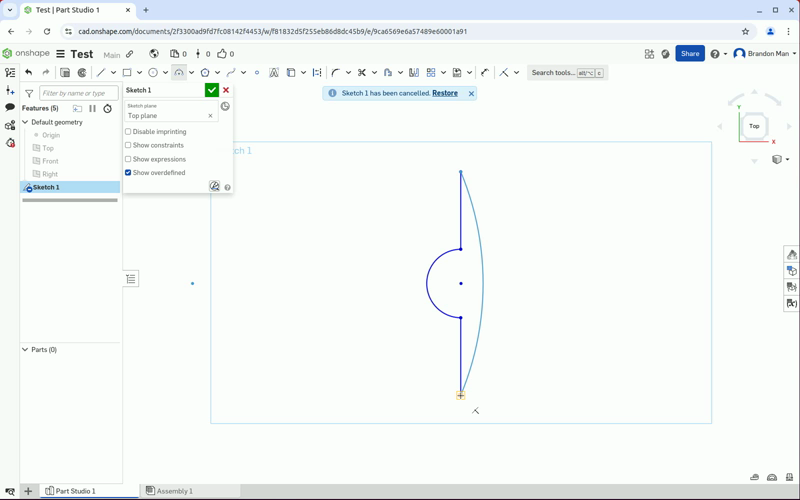
key_down(shift)
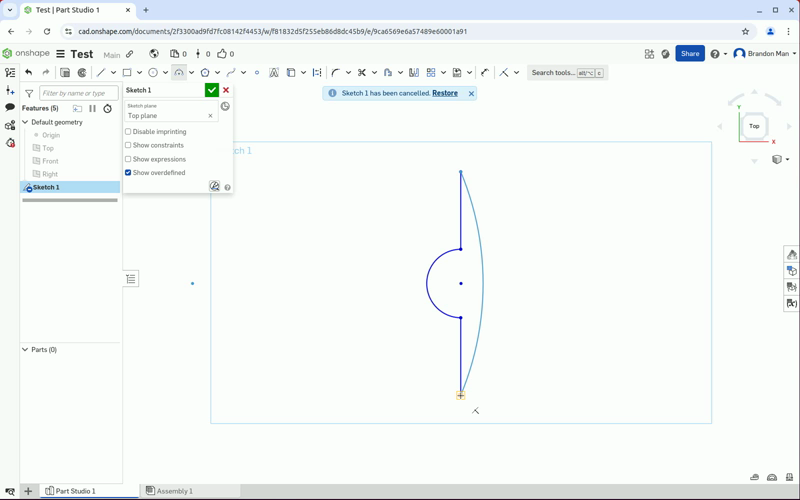
mouse_move(348, 283)
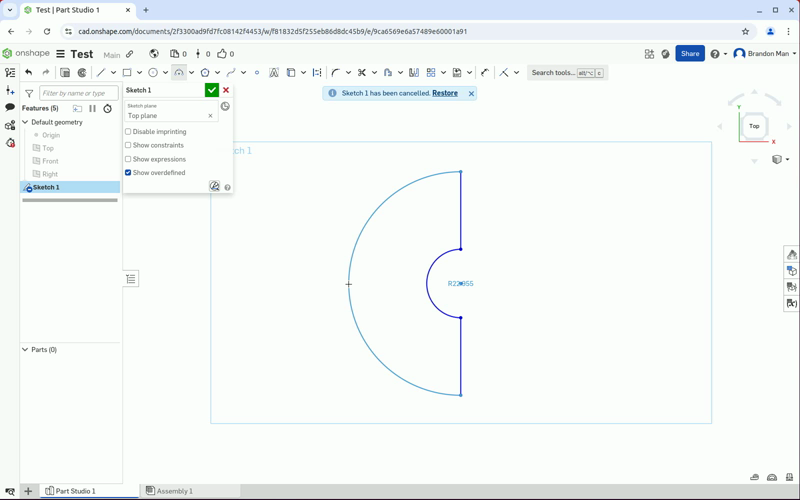
click(348, 283)
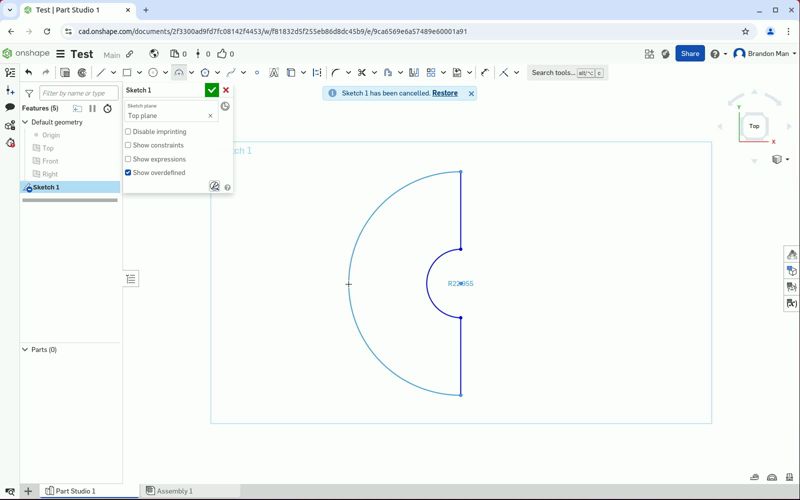
key_up(shift)
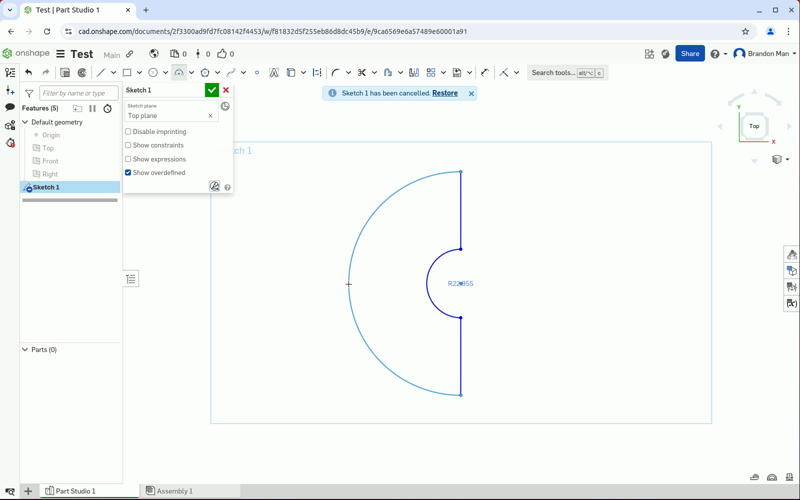
key(esc)
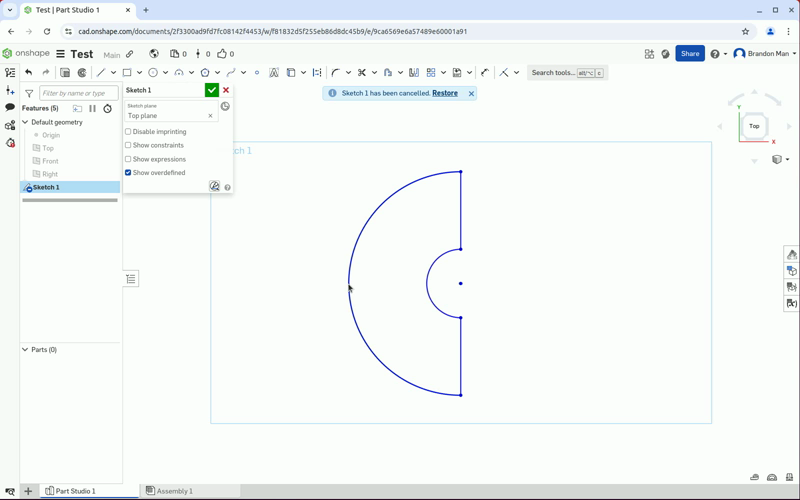
mouse_move(374, 299)
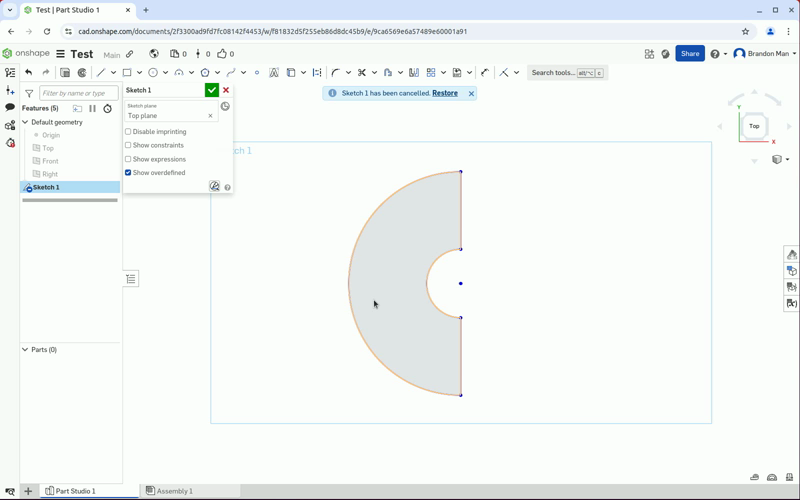
scroll(6)
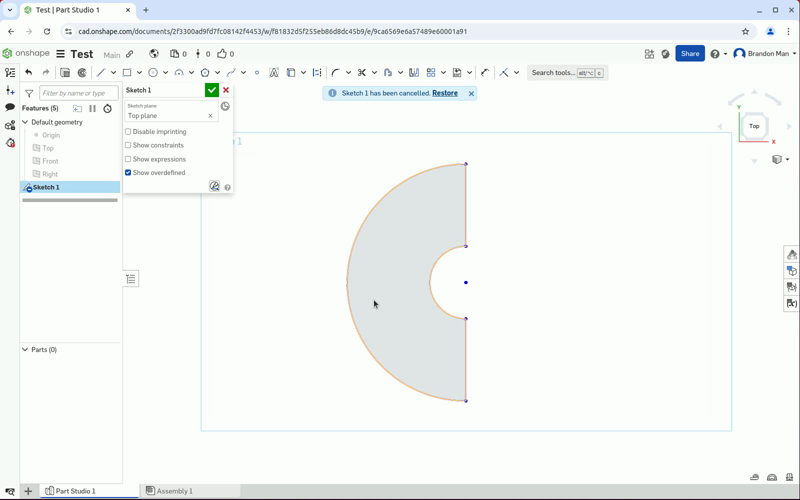
scroll(6)
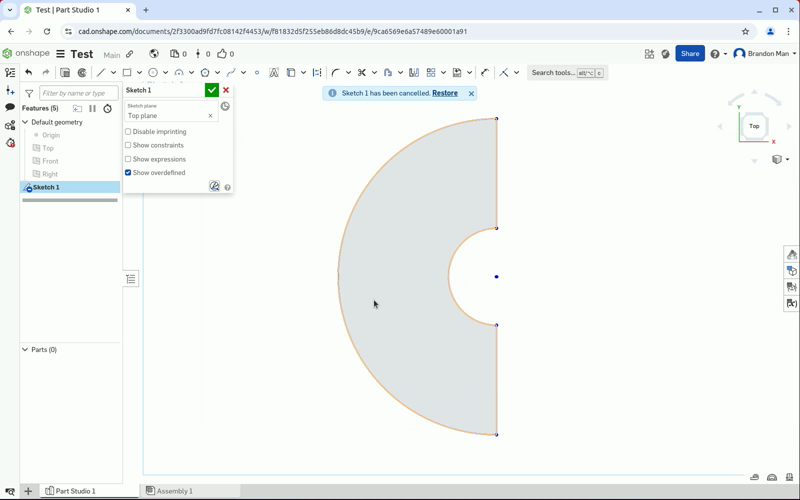
scroll(6)
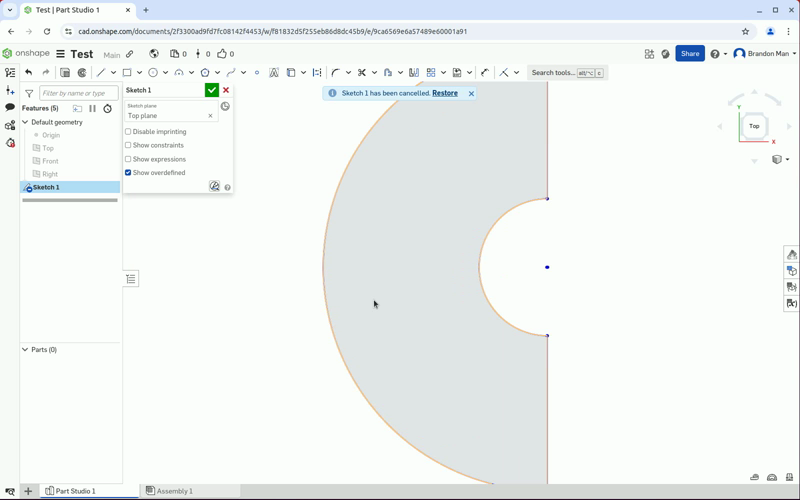
scroll(6)
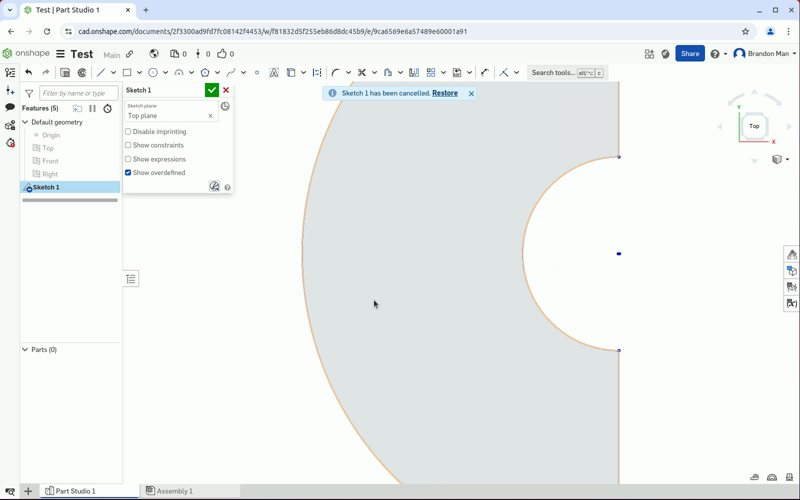
scroll(6)
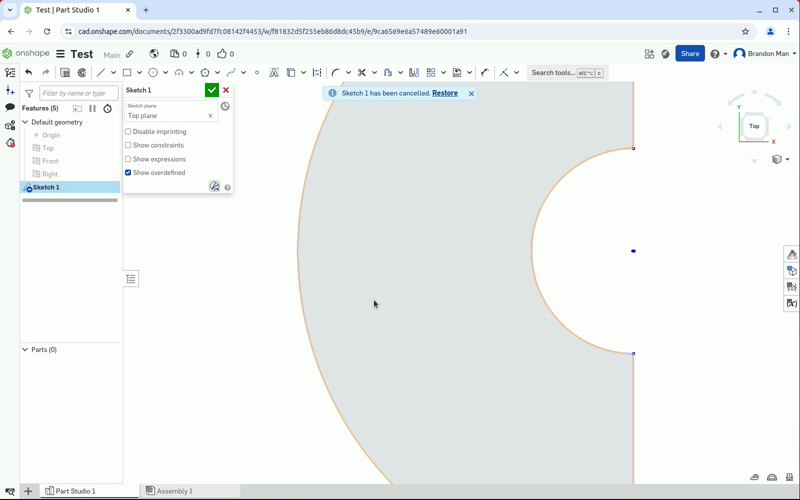
scroll(6)
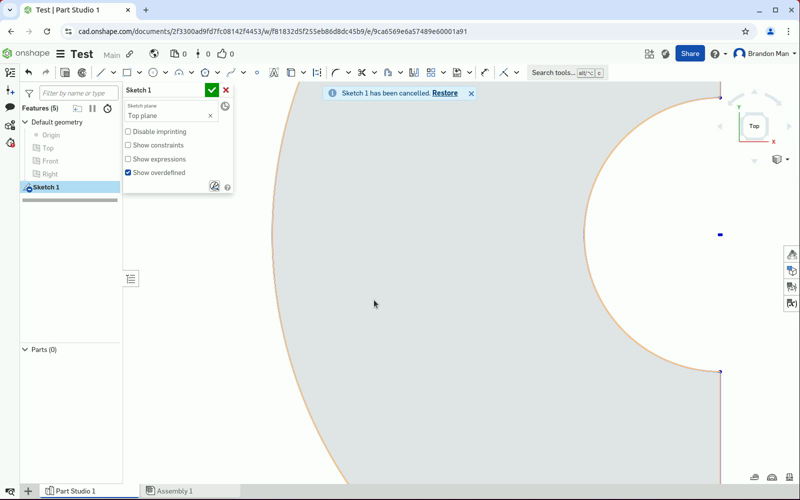
scroll(6)
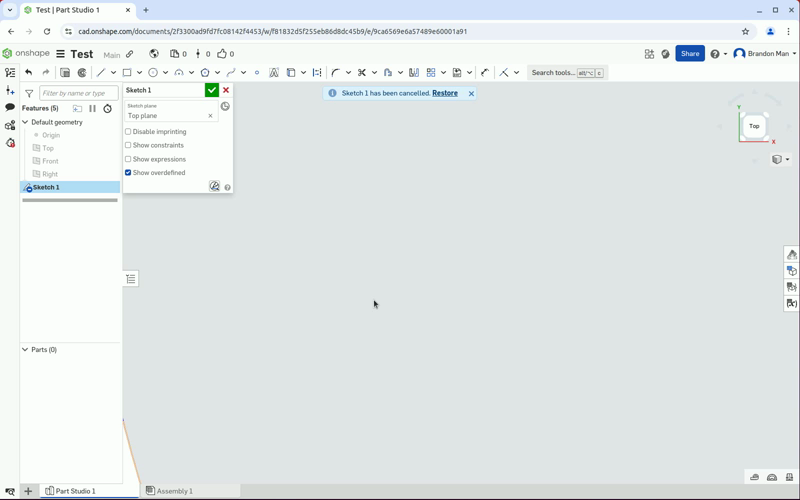
click(374, 299)
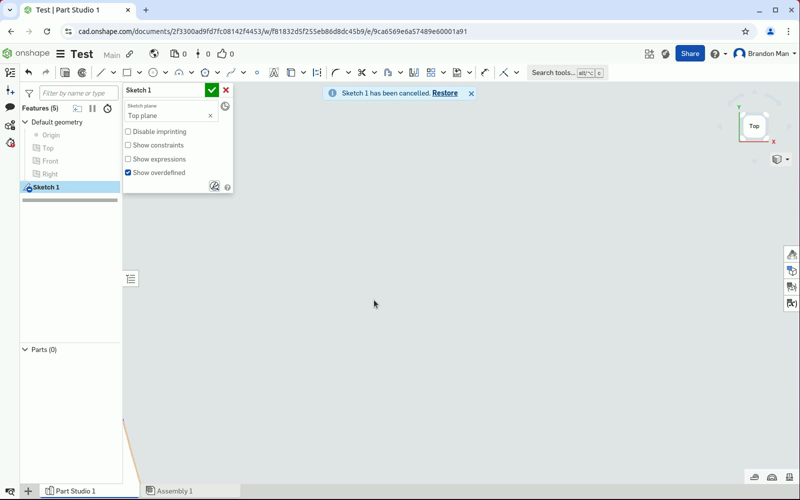
scroll(-6)
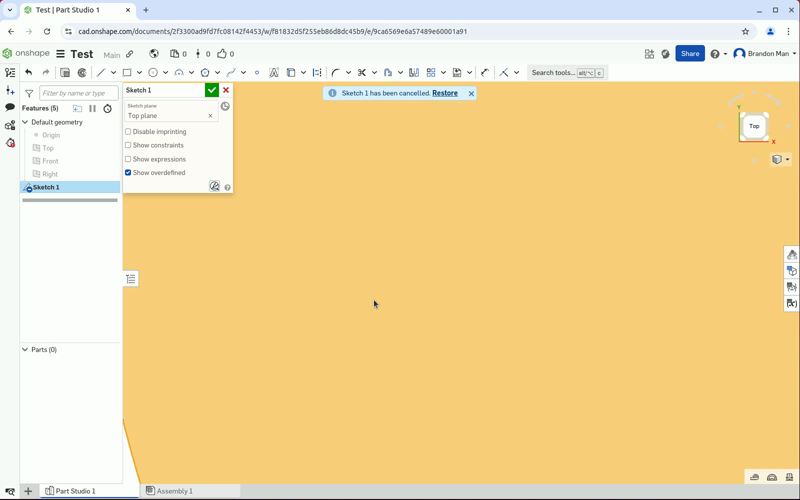
scroll(-6)
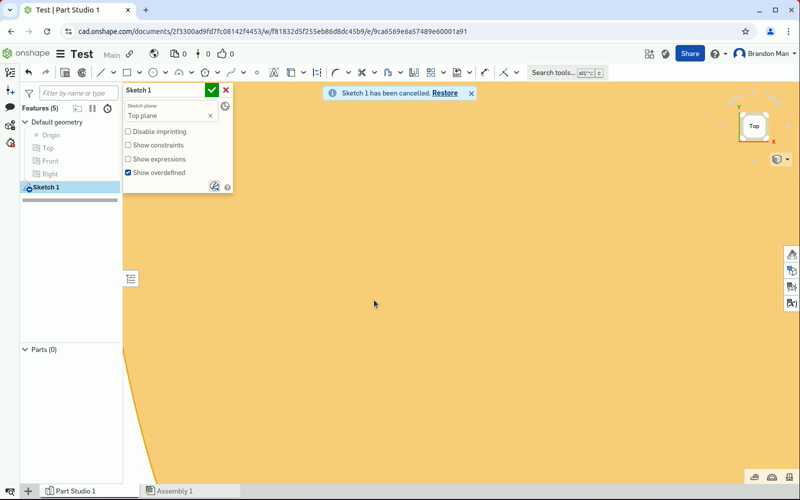
scroll(-6)
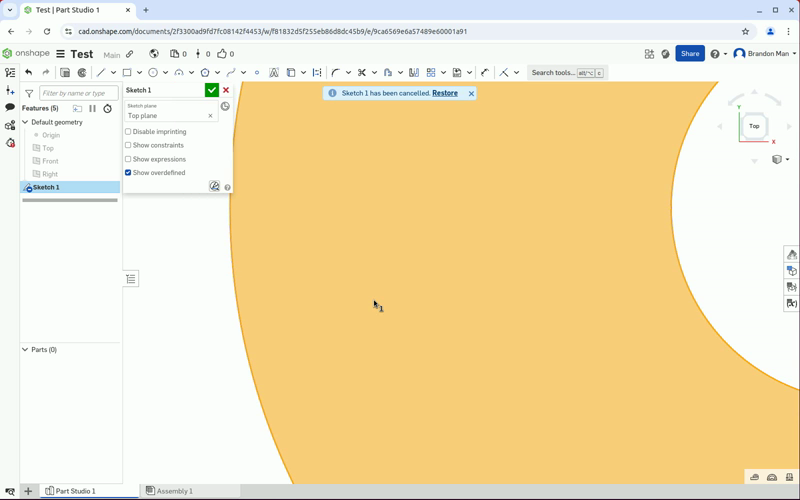
scroll(-6)
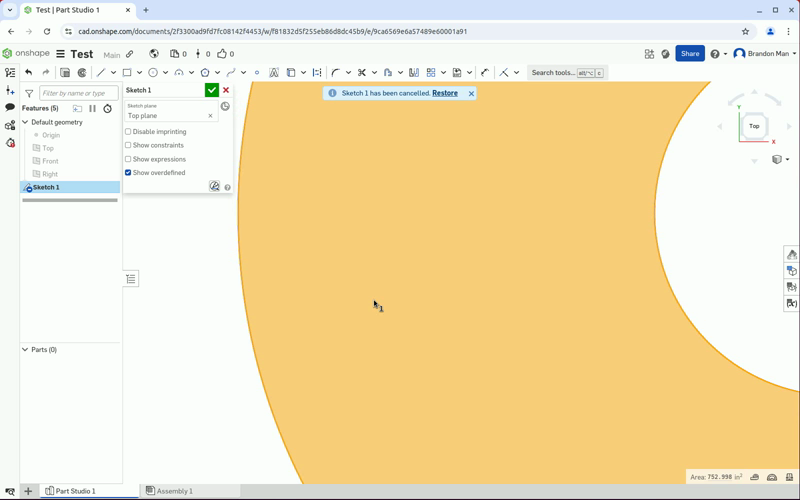
scroll(-6)
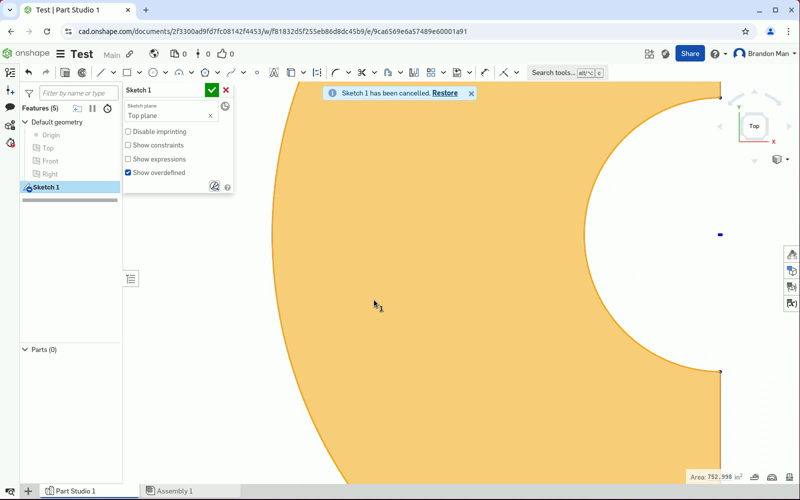
scroll(-6)
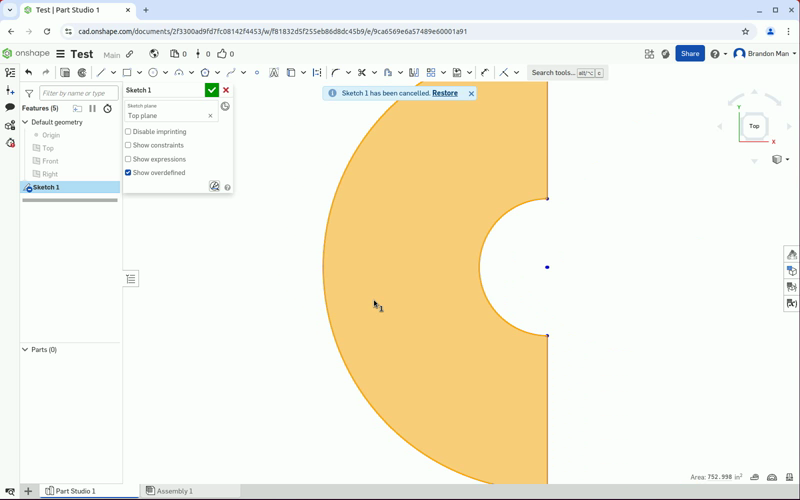
scroll(-6)
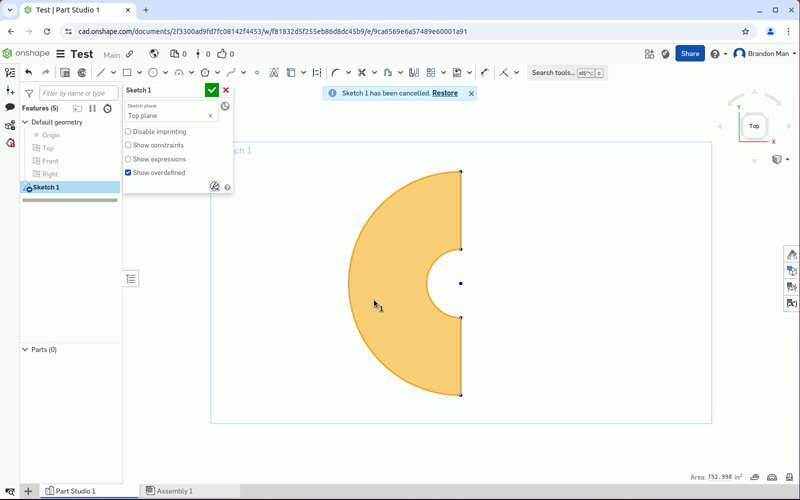
mouse_move(73, 352)
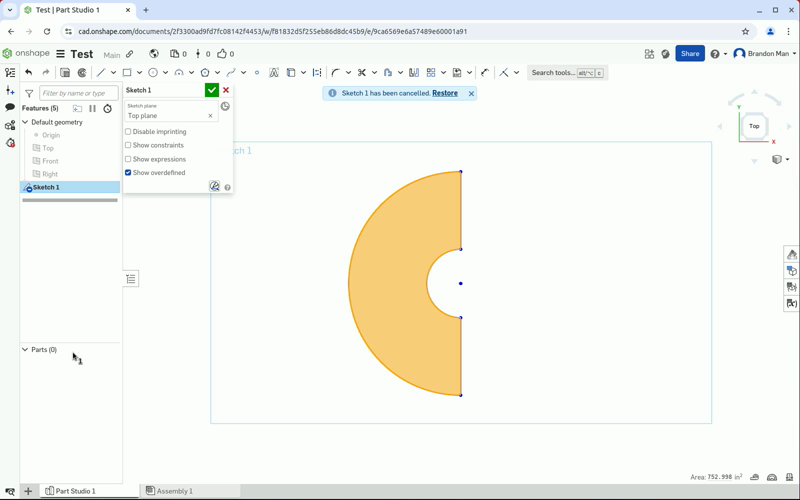
key(shift+y)
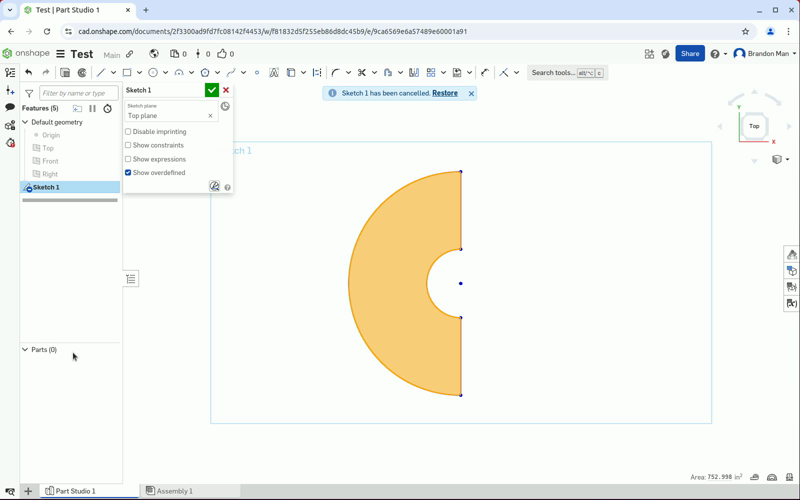
key(shift+e)
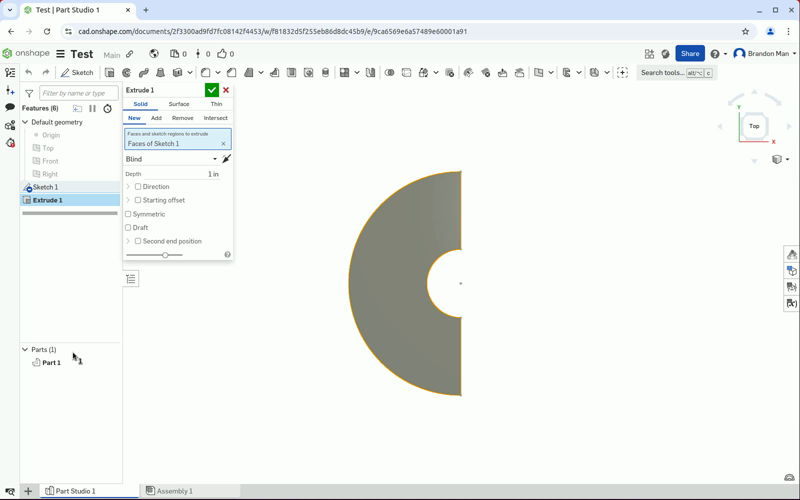
mouse_move(143, 106)
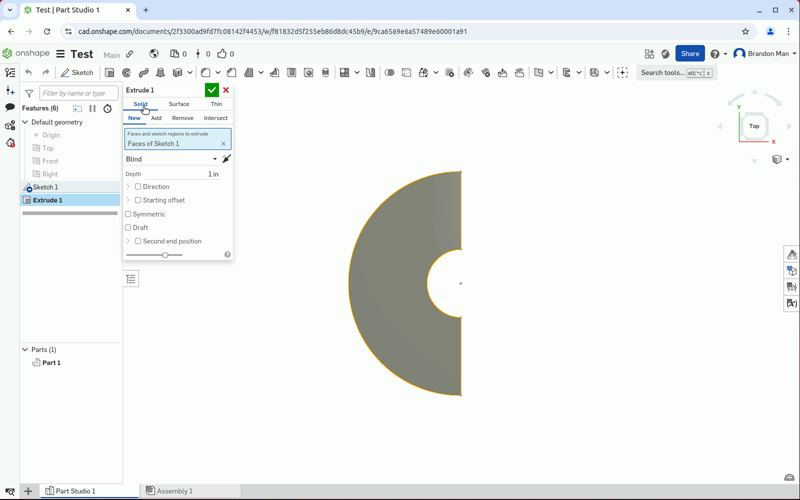
click(143, 106)
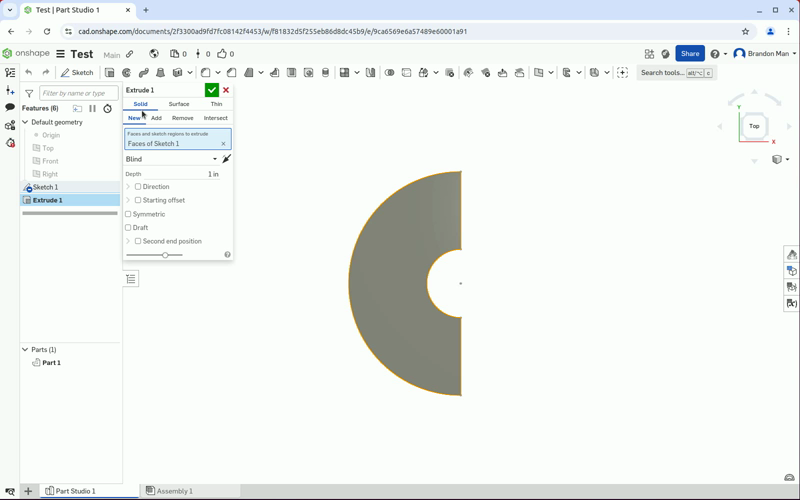
mouse_move(137, 120)
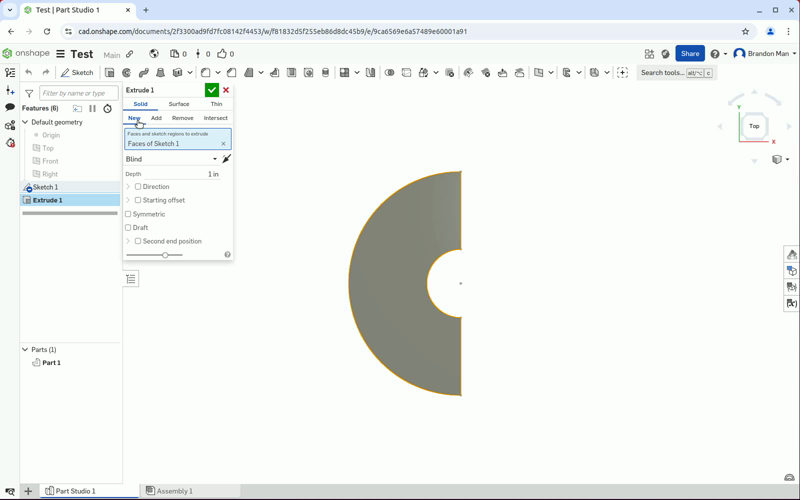
click(137, 120)
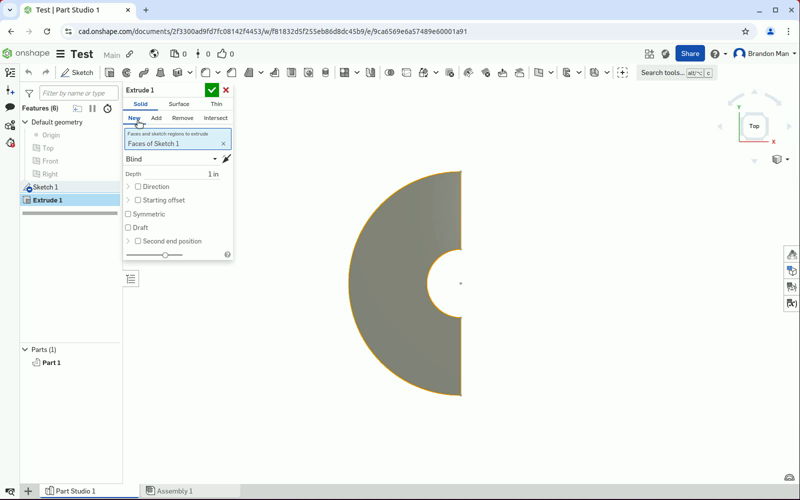
key(tab, 4)
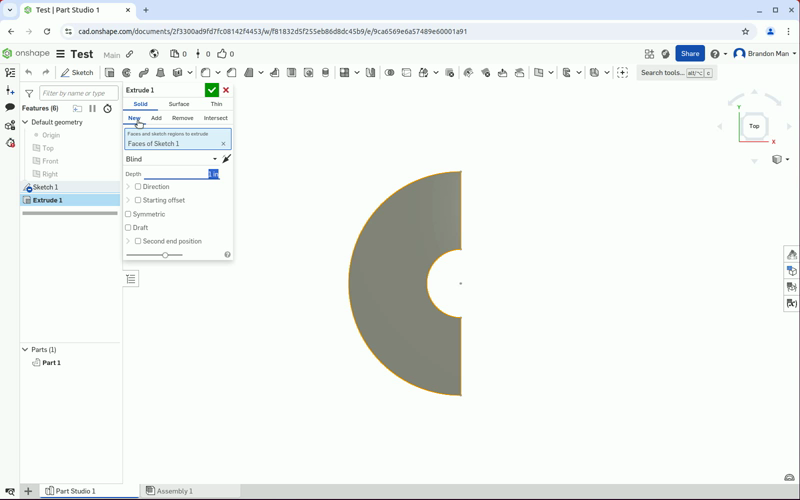
text(0.241)
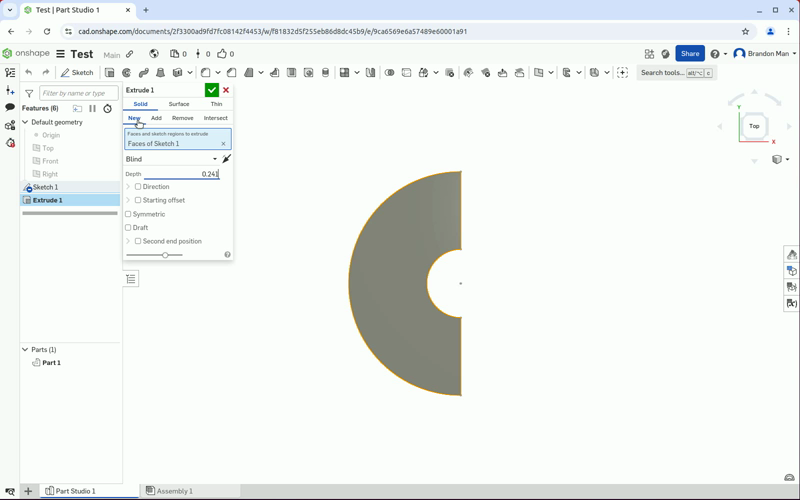
key(enter)
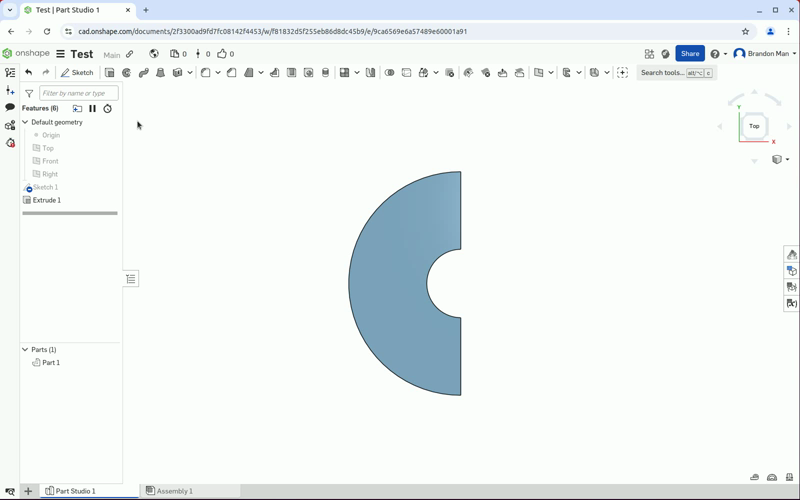
key(shift+h)
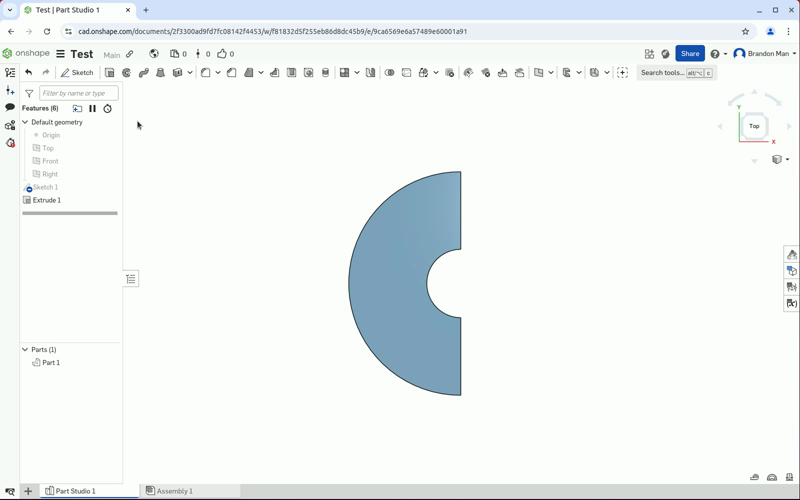
key(shift+h)
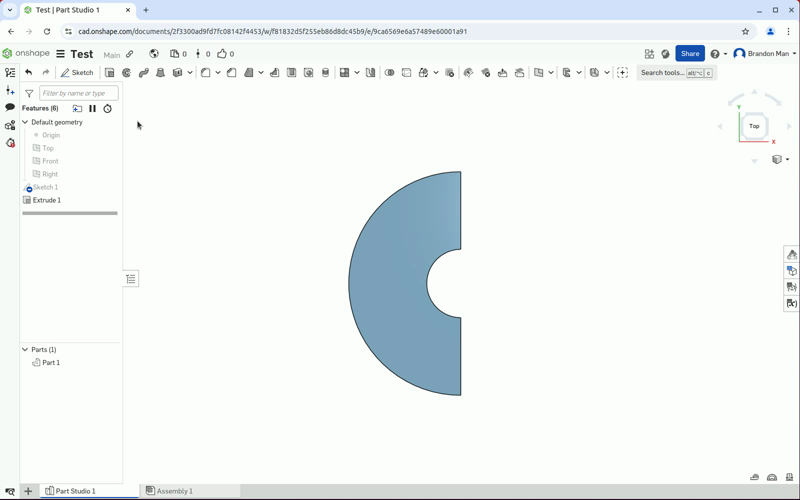
mouse_move(73, 189)
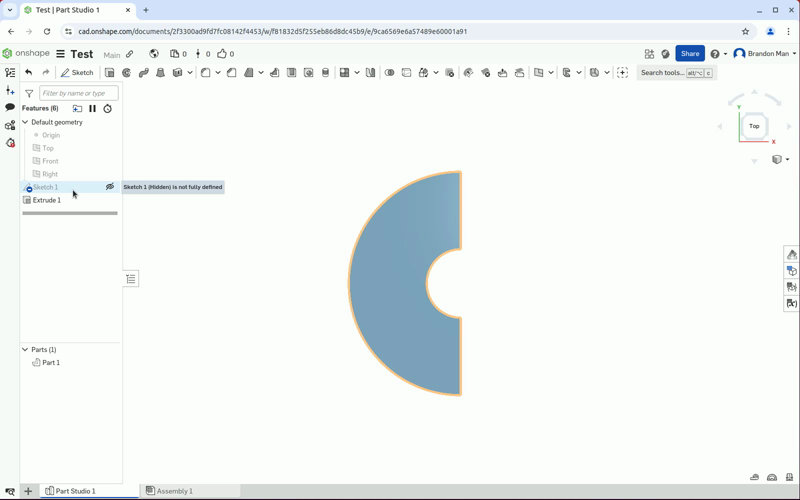
click(73, 189)
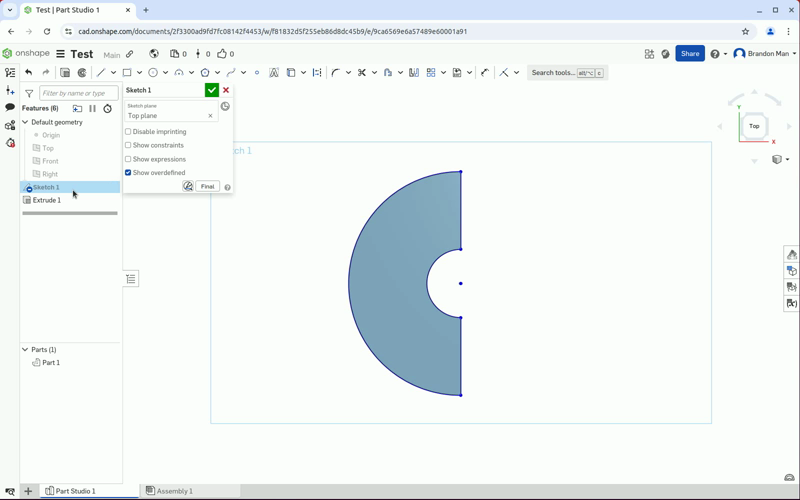
mouse_move(229, 92)
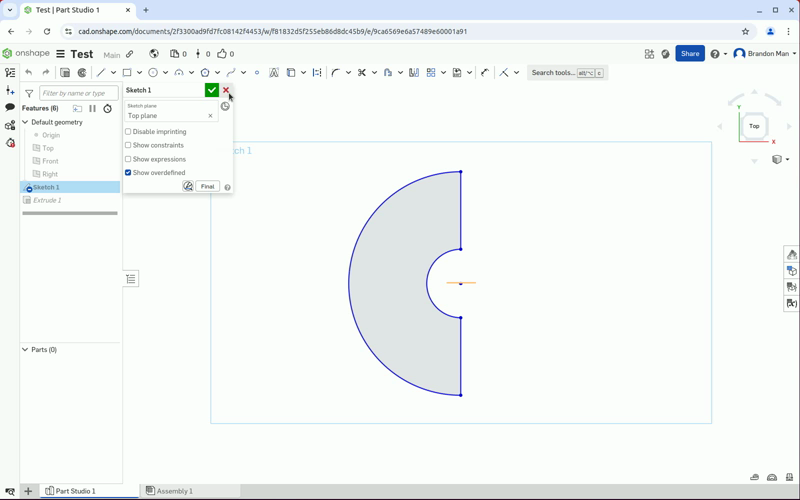
click(229, 92)
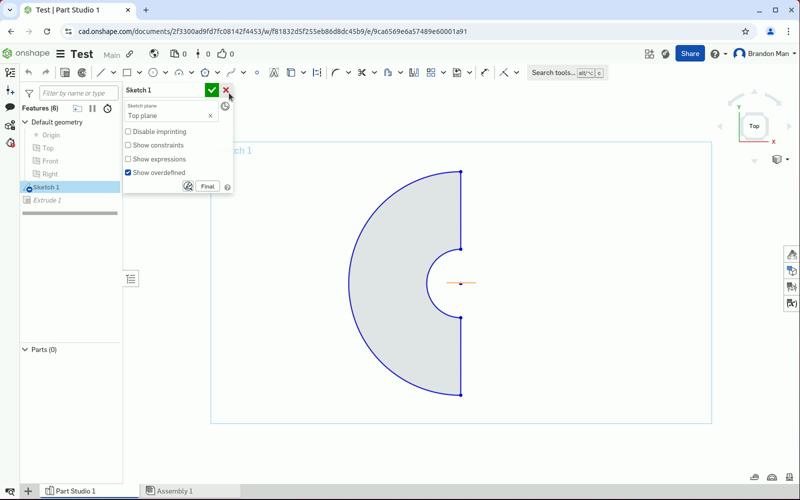
key(shift+s)
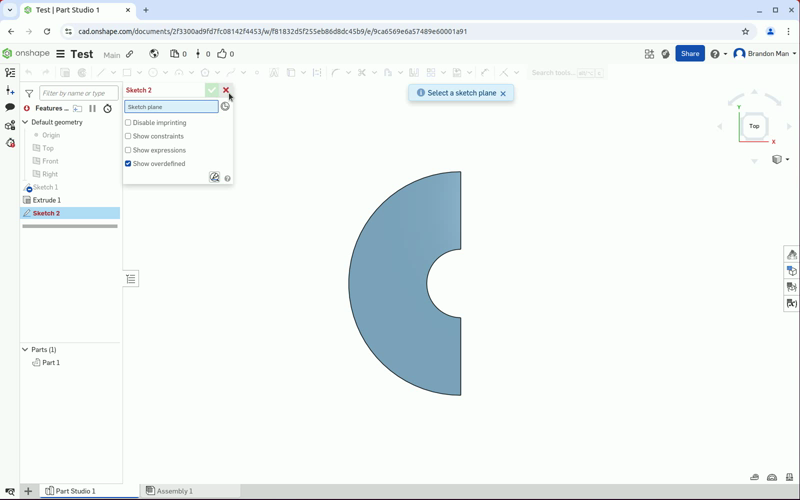
mouse_move(73, 150)
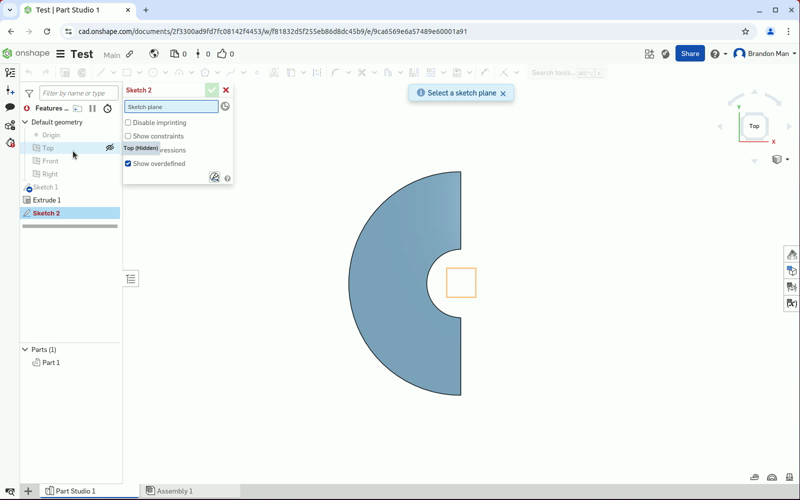
click(73, 150)
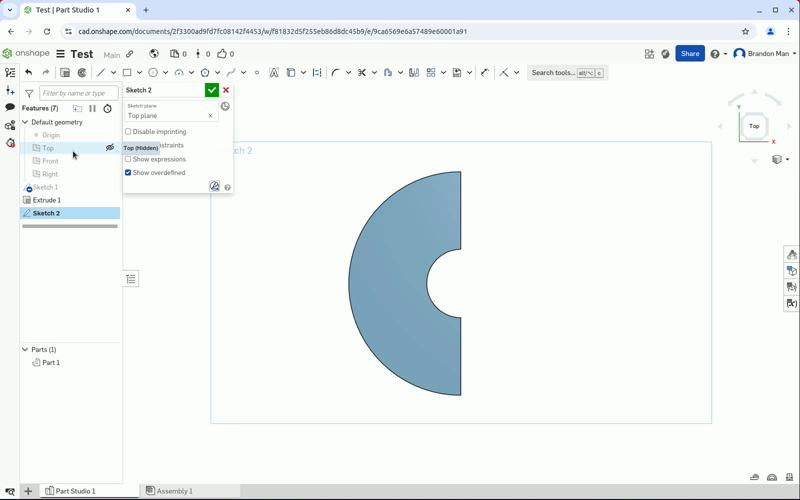
mouse_move(73, 352)
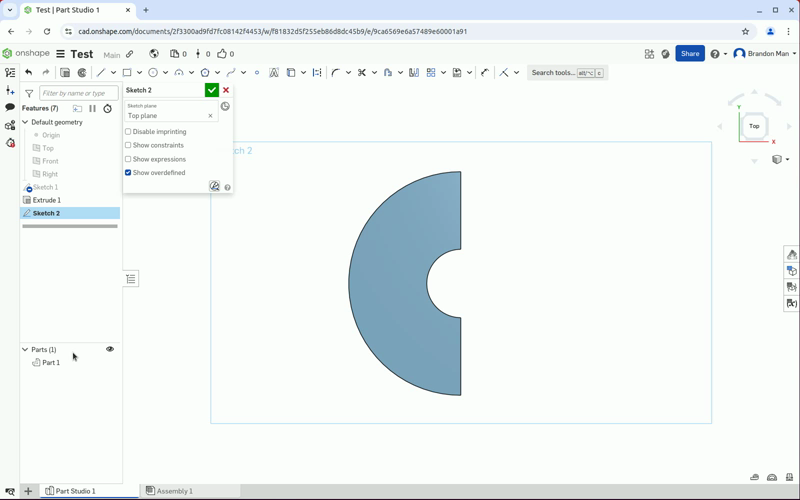
key(y)
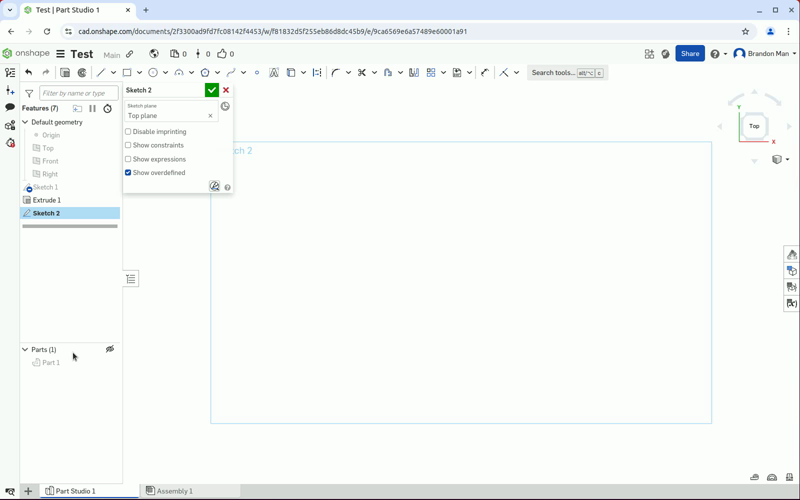
key(a)
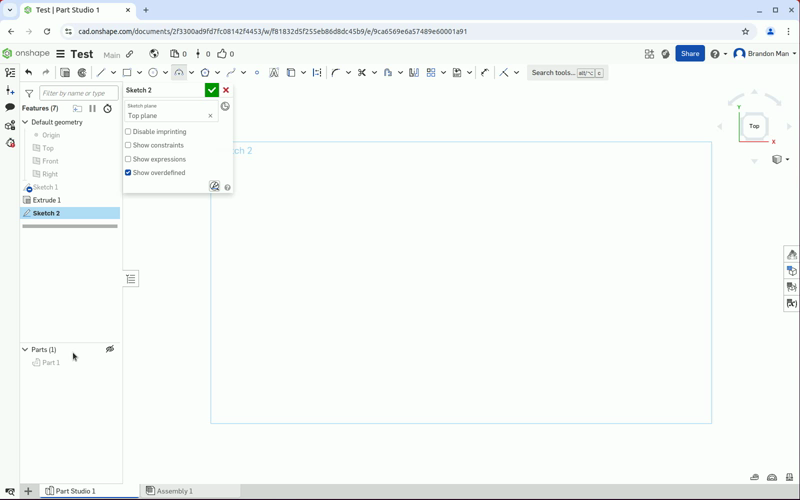
key_down(shift)
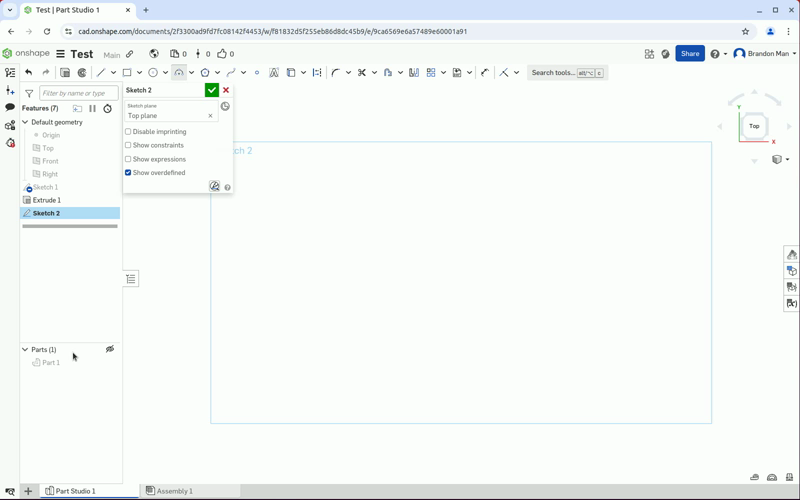
mouse_move(460, 395)
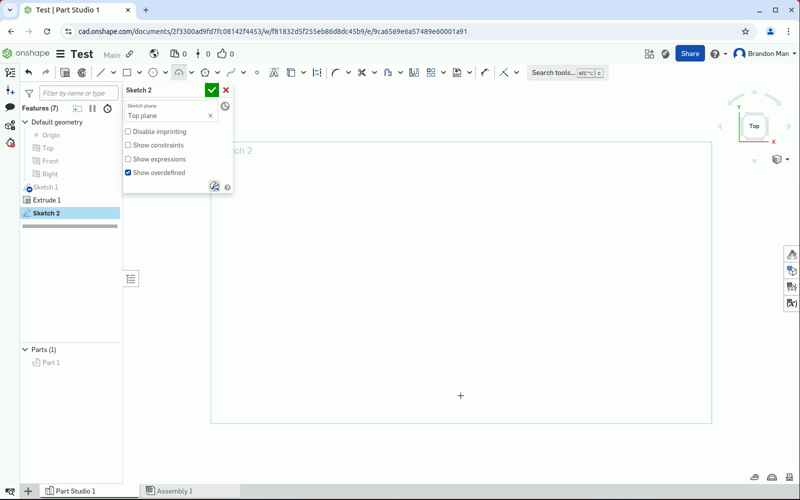
click(460, 395)
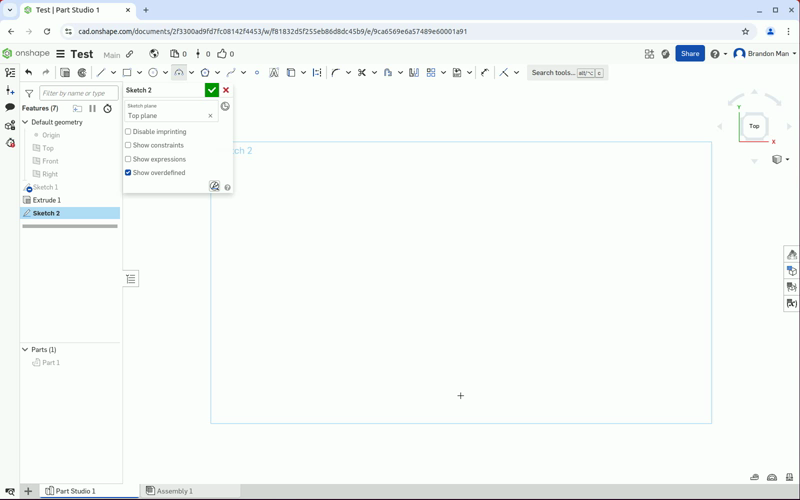
key_up(shift)
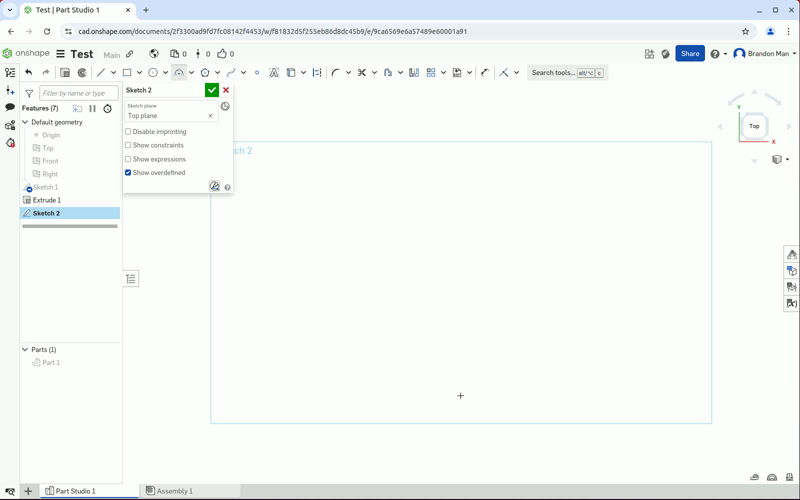
key_down(shift)
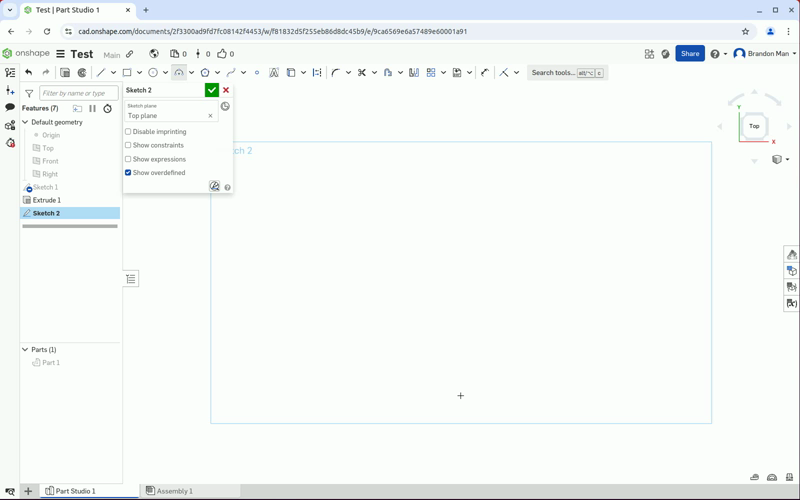
mouse_move(460, 171)
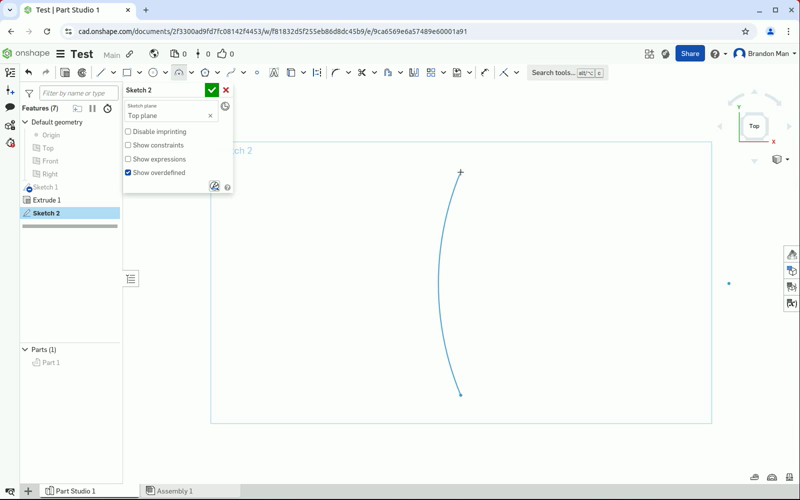
click(460, 171)
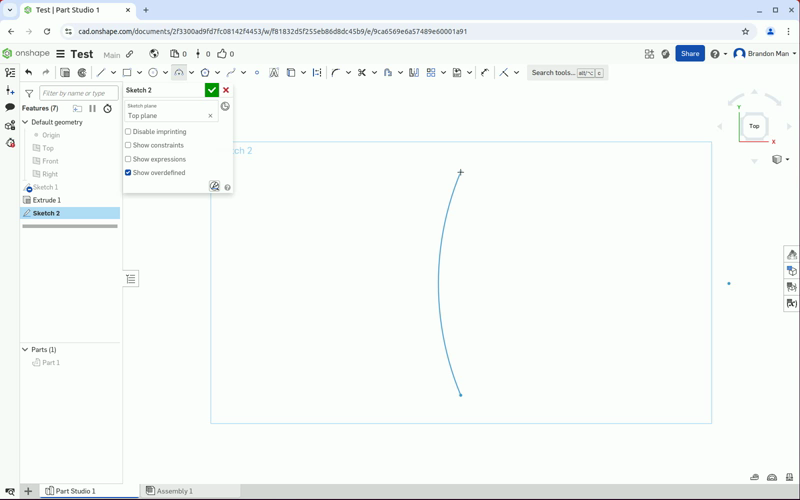
mouse_move(572, 283)
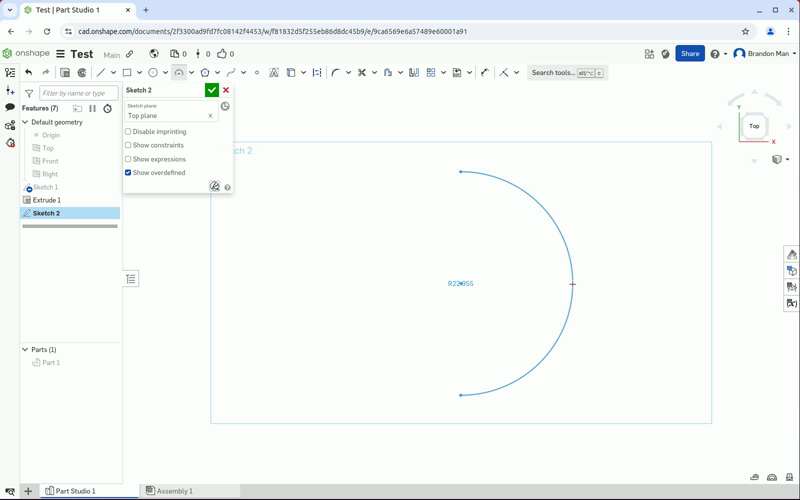
click(572, 283)
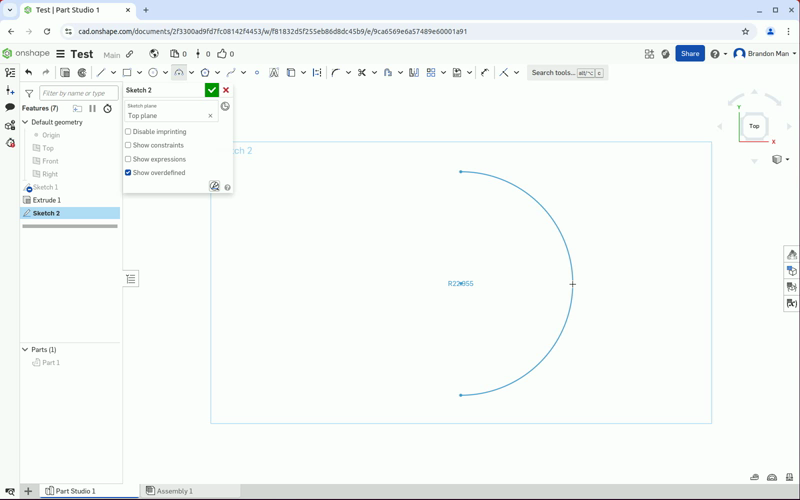
key_up(shift)
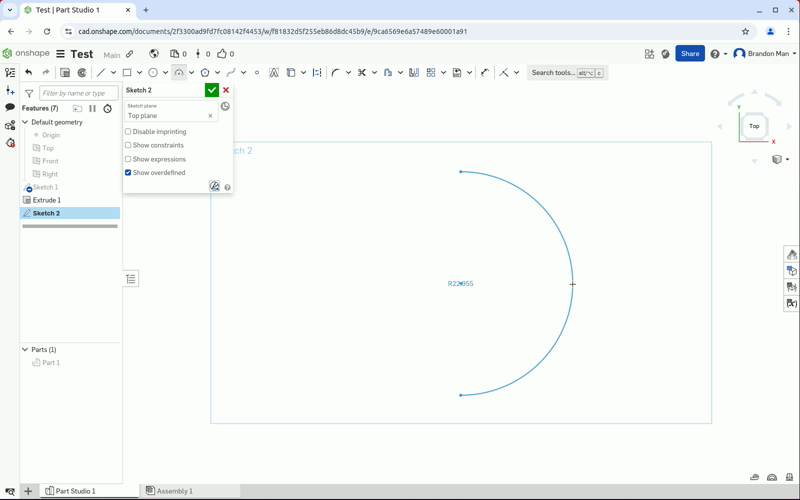
key(esc)
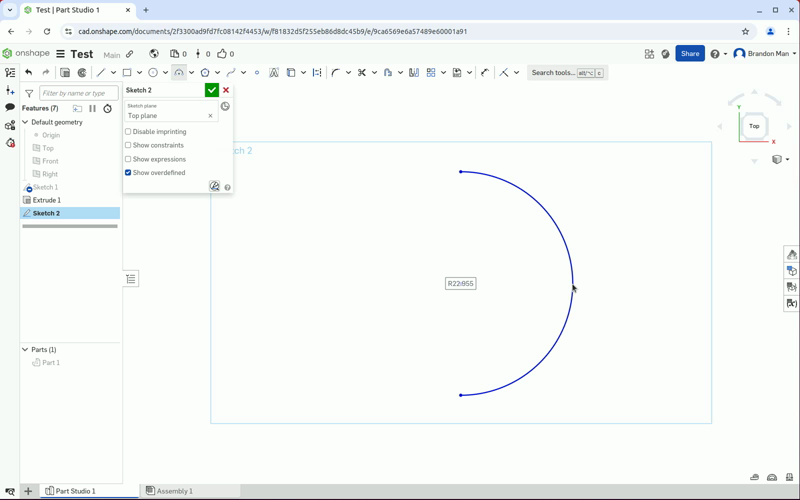
key(l)
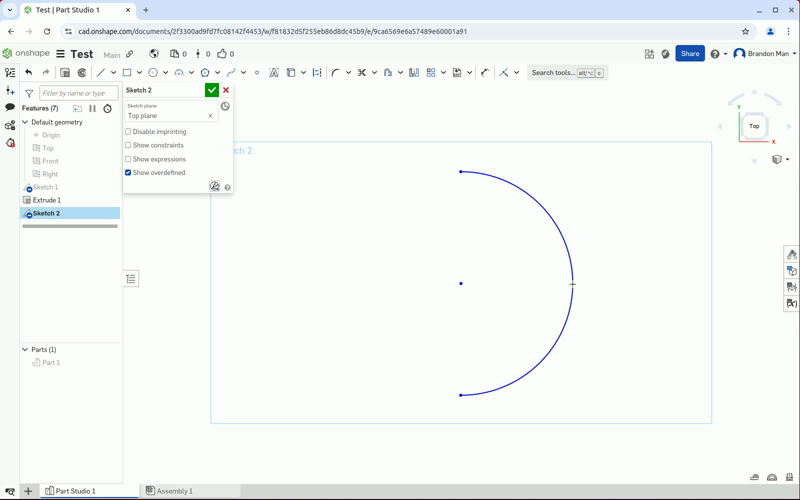
mouse_move(460, 171)
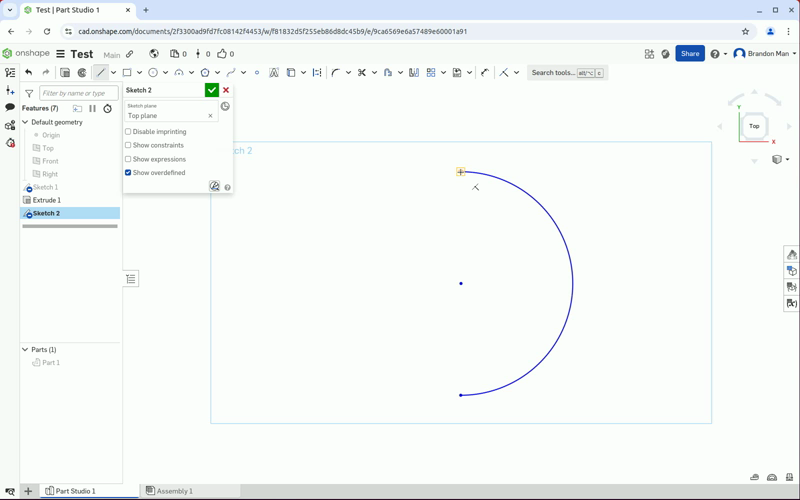
click(460, 171)
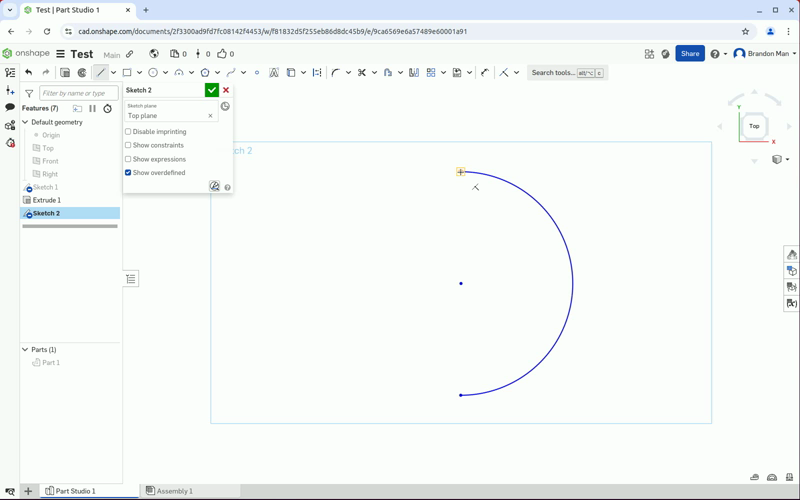
key_down(shift)
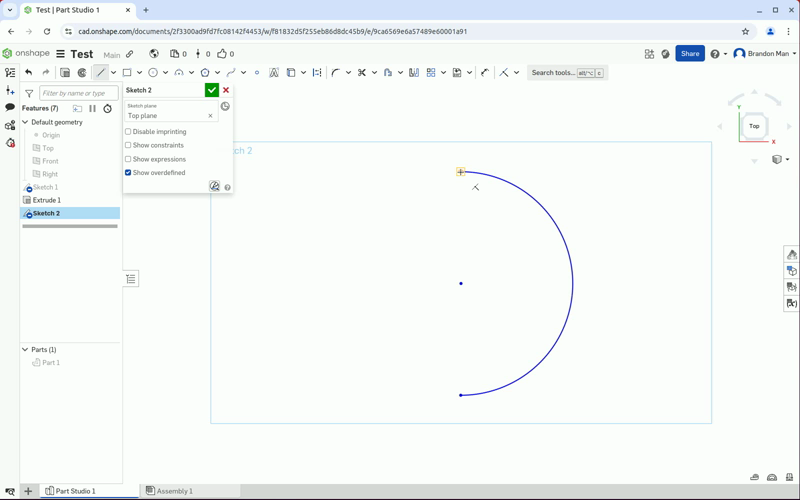
mouse_move(460, 249)
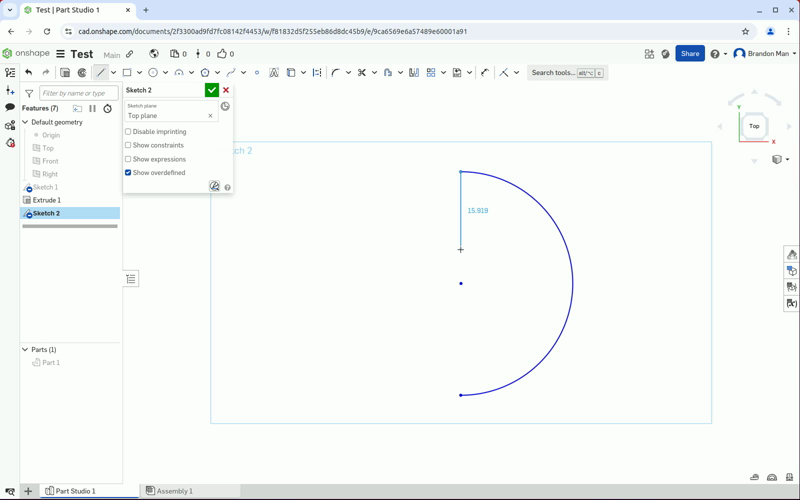
click(460, 249)
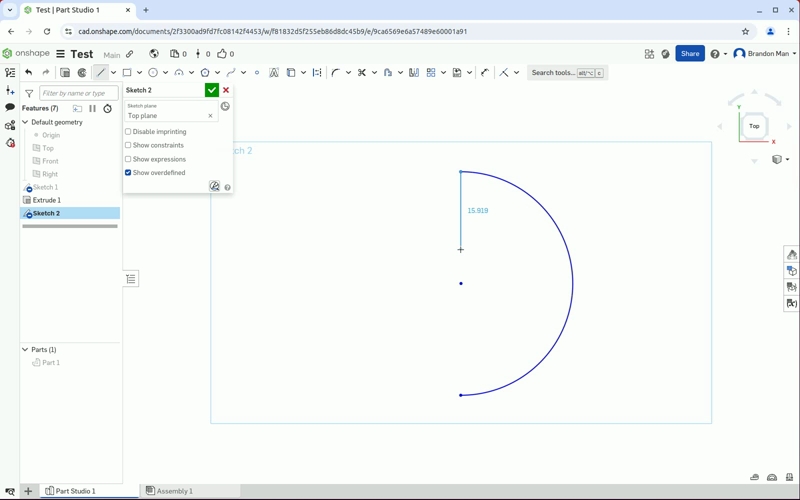
key_up(shift)
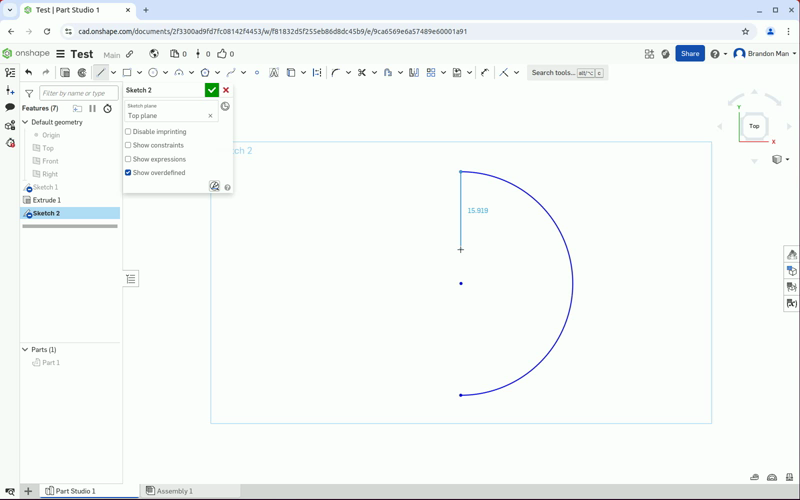
key(esc)
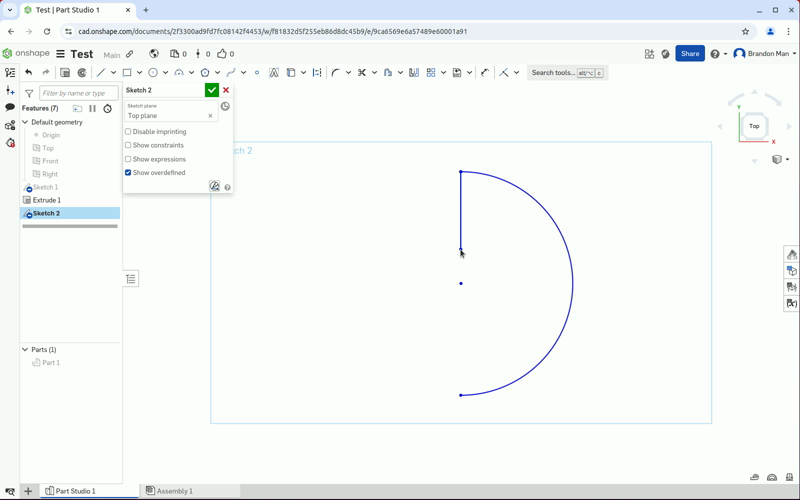
key(a)
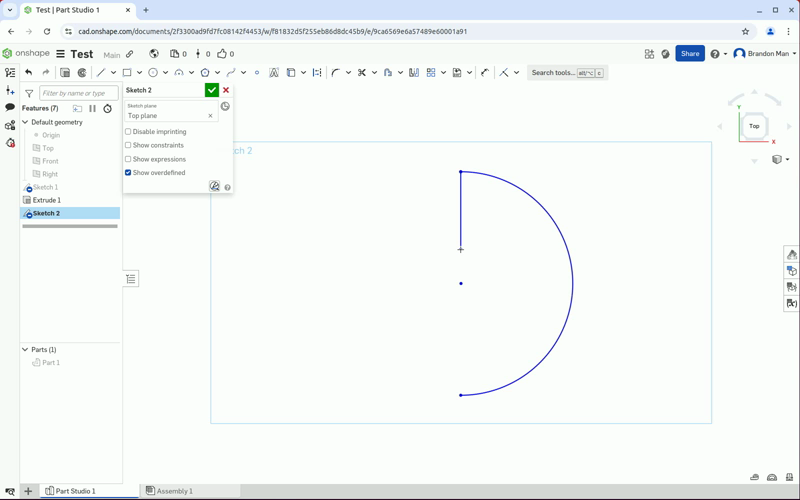
mouse_move(460, 249)
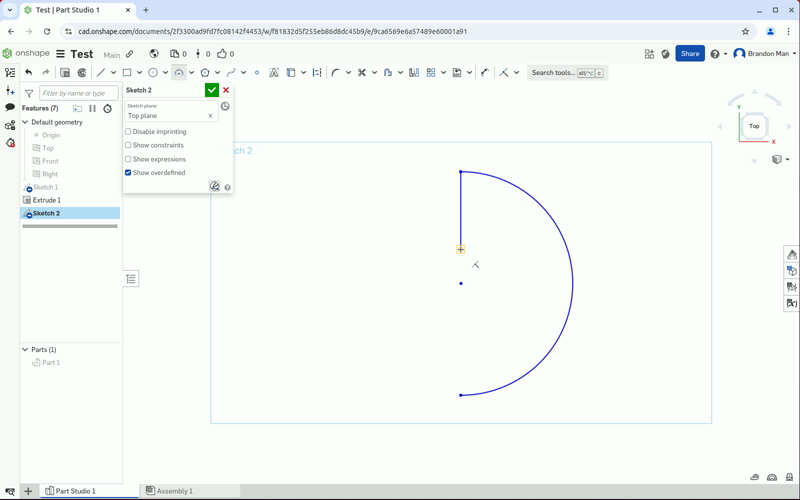
click(460, 249)
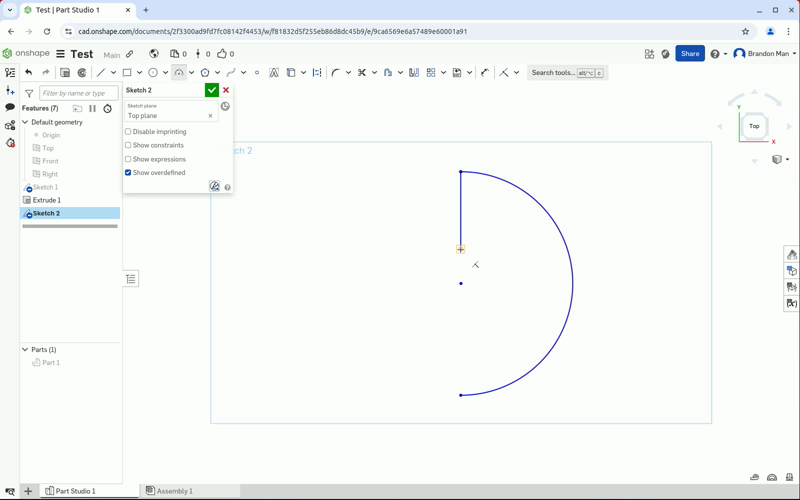
key_down(shift)
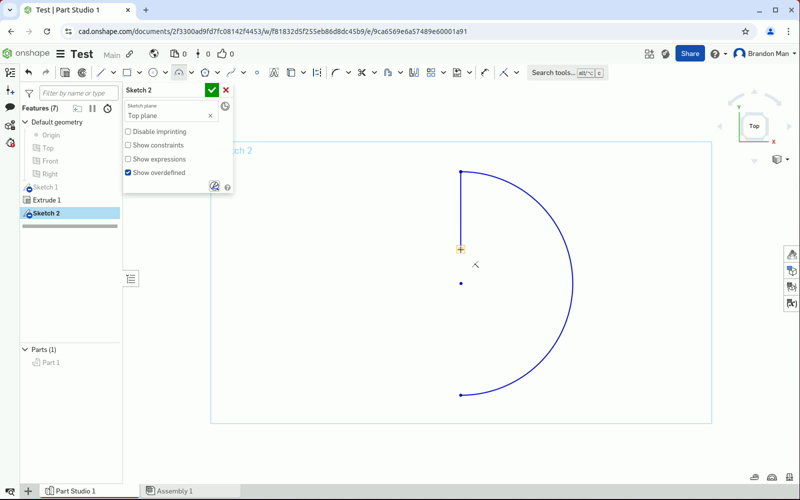
mouse_move(460, 317)
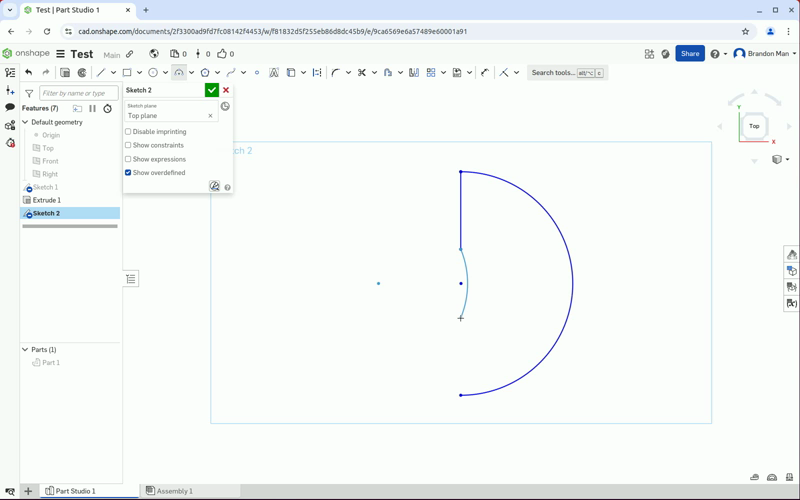
click(460, 317)
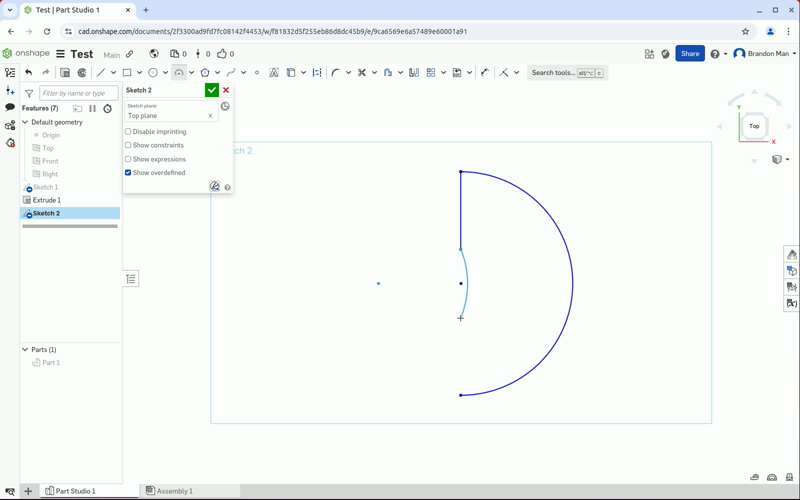
mouse_move(495, 283)
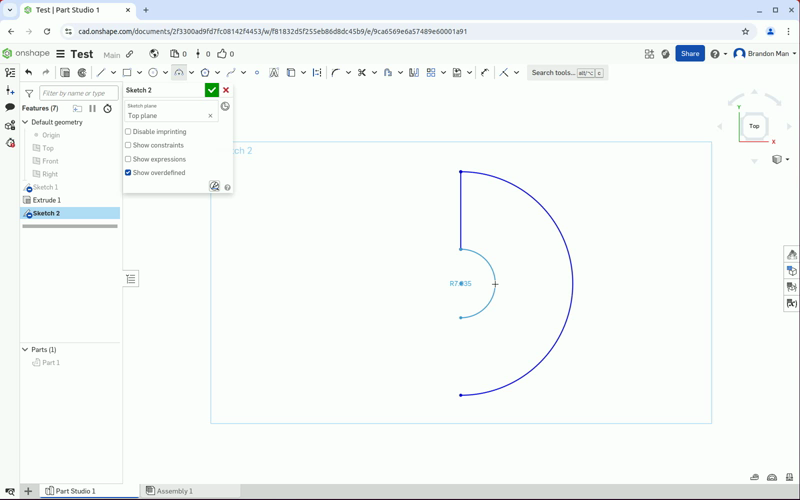
click(495, 283)
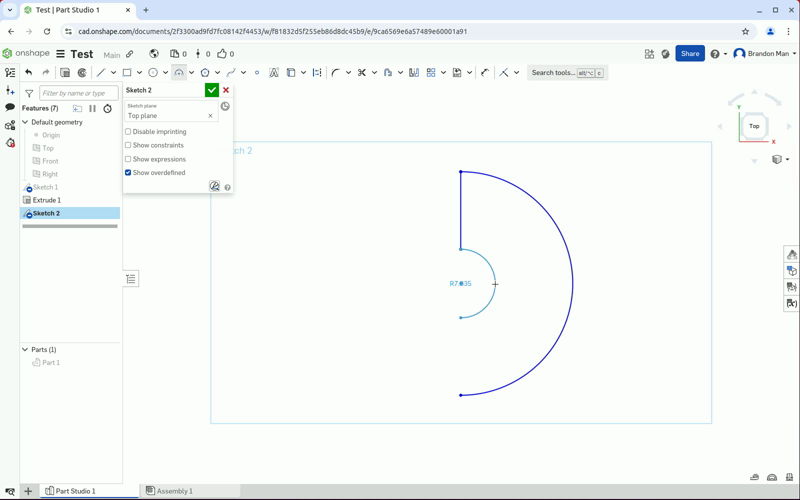
key_up(shift)
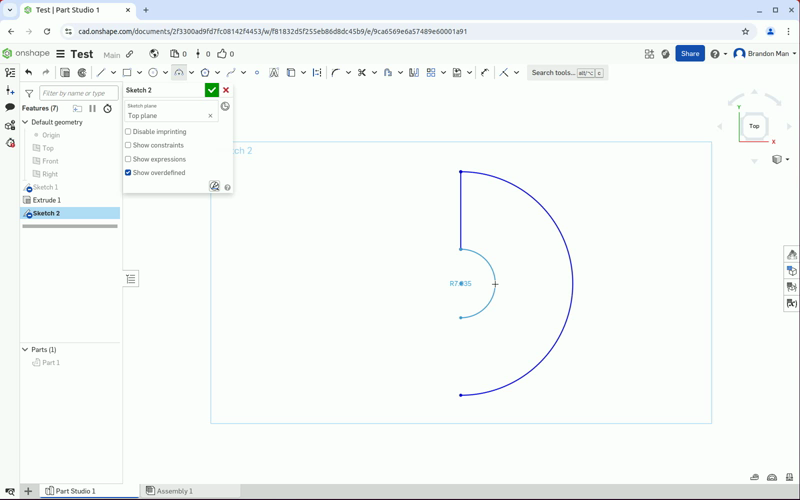
key(esc)
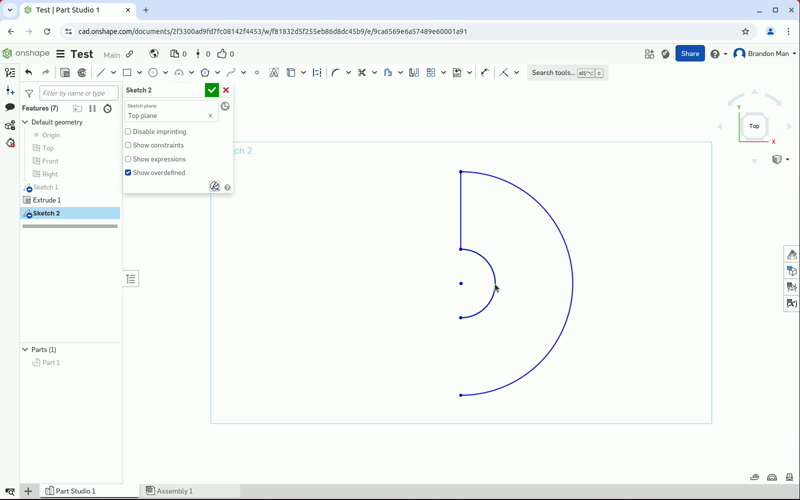
key(l)
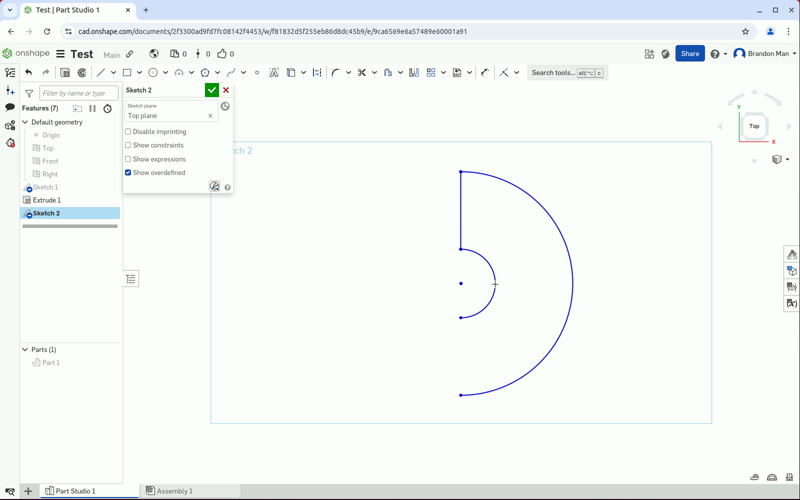
mouse_move(460, 317)
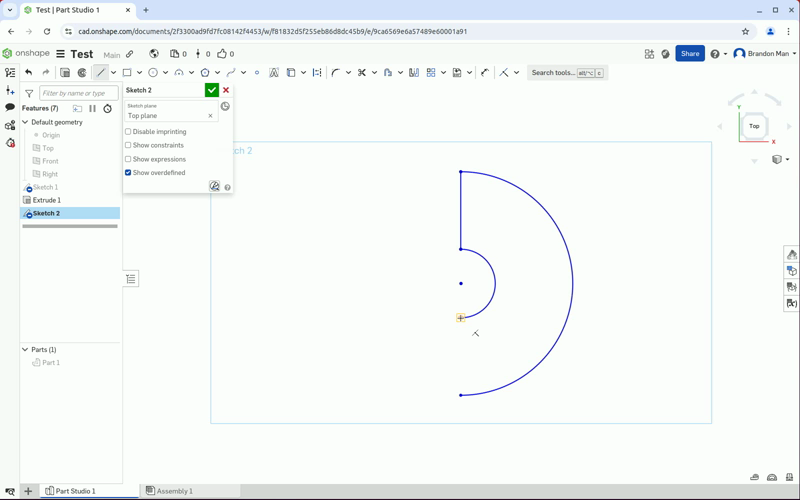
click(460, 317)
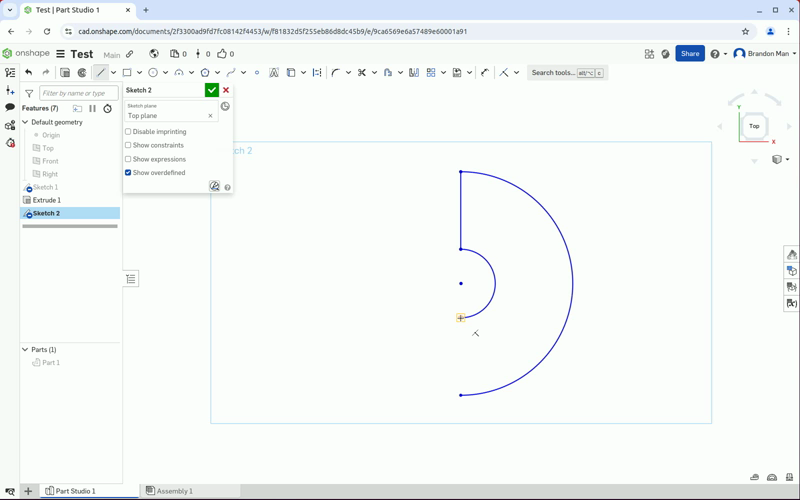
key_down(shift)
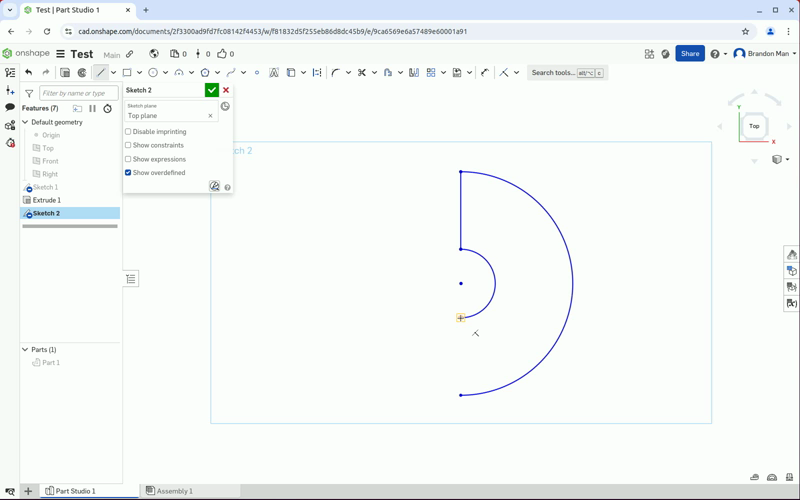
mouse_move(460, 395)
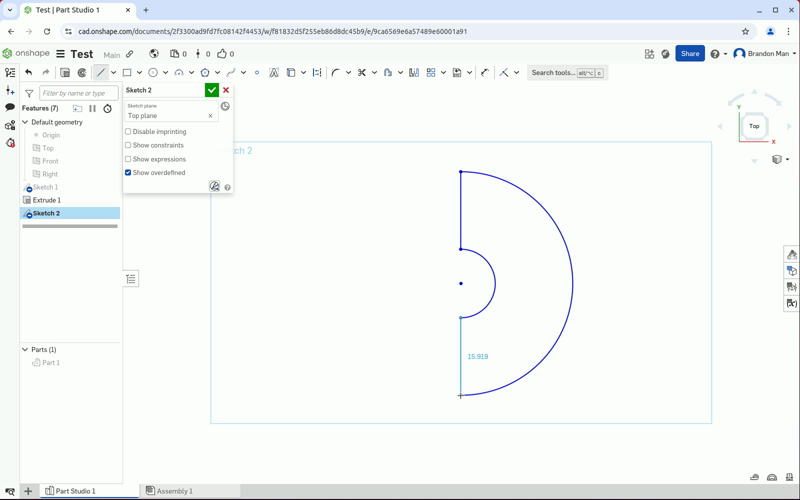
key_up(shift)
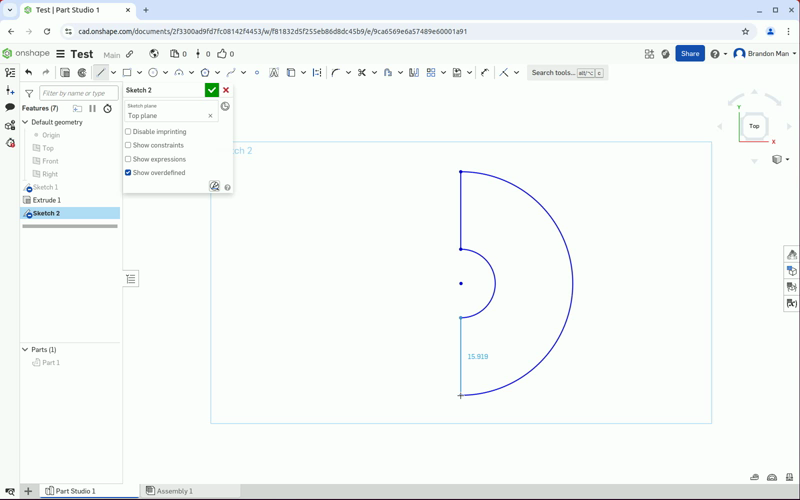
click(460, 395)
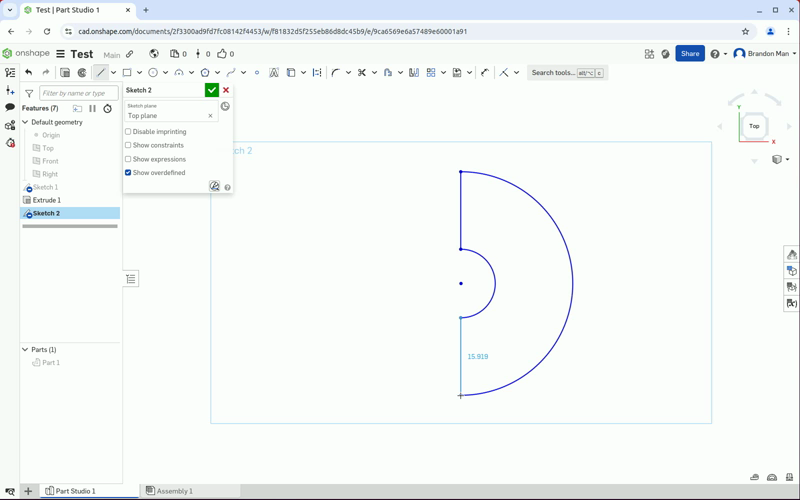
key(esc)
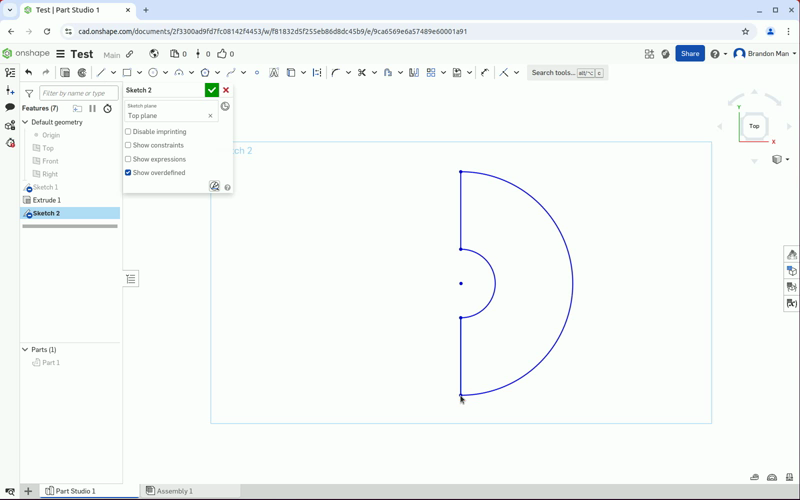
mouse_move(527, 302)
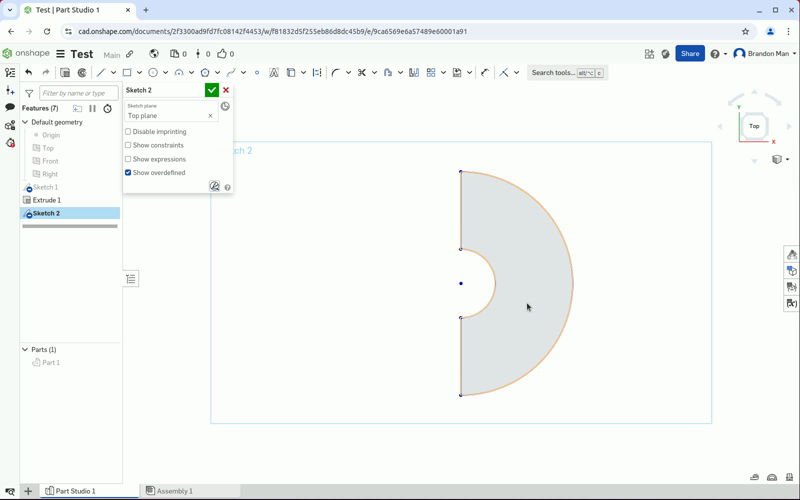
scroll(6)
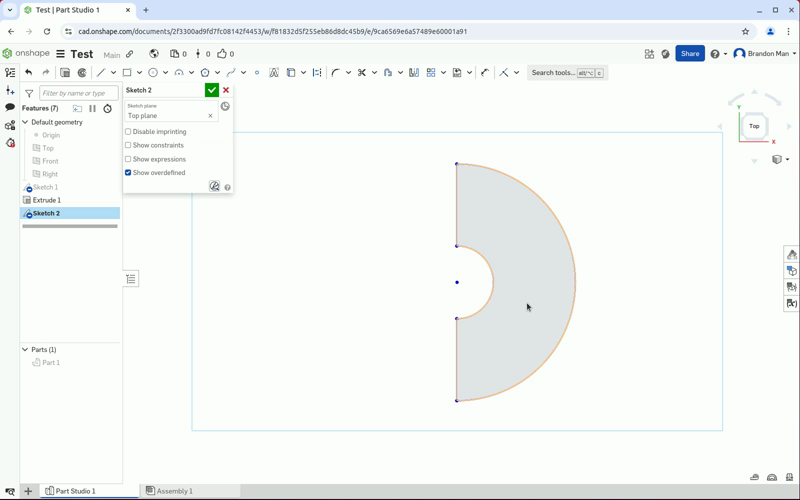
scroll(6)
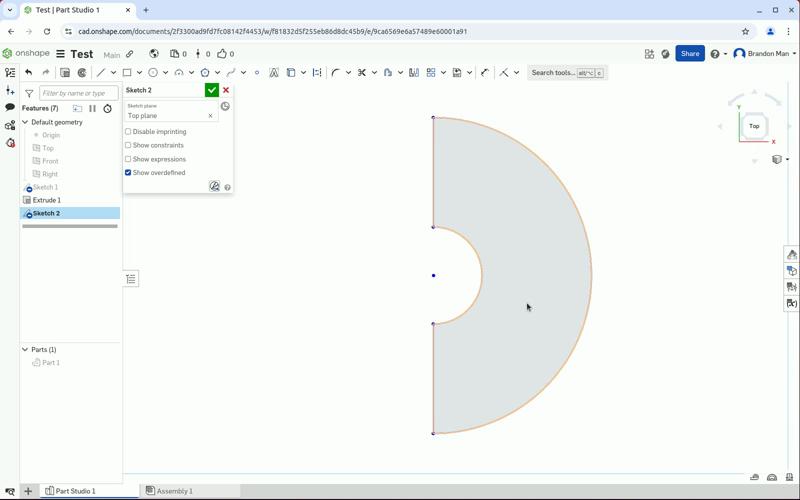
scroll(6)
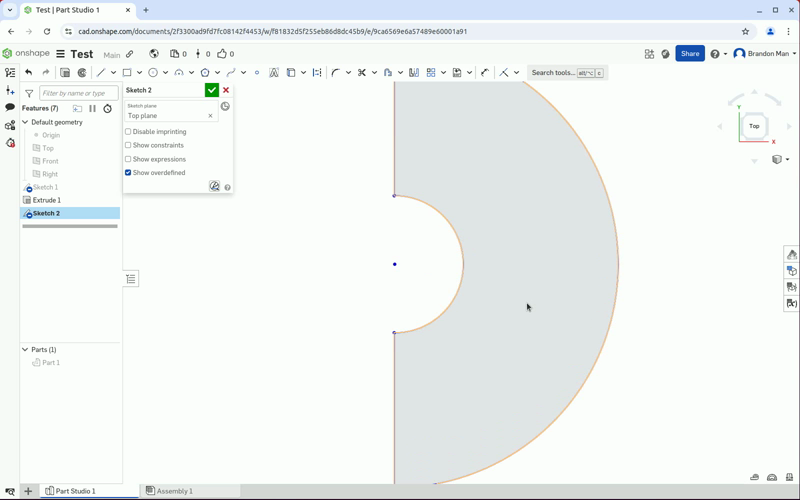
scroll(6)
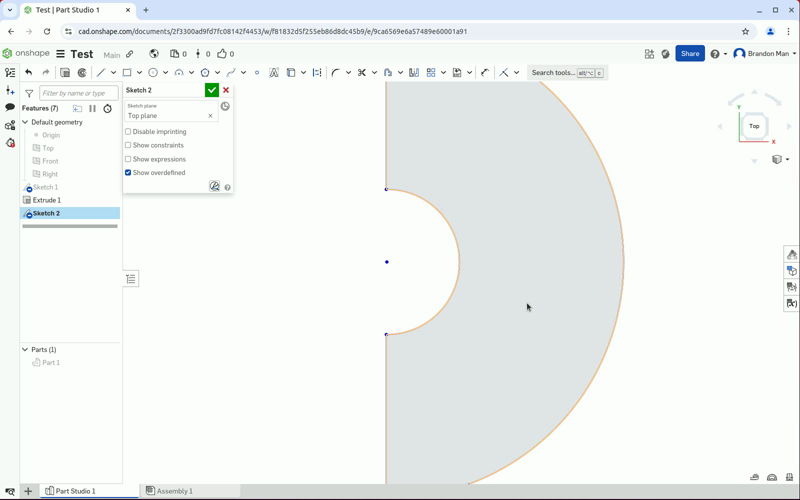
scroll(6)
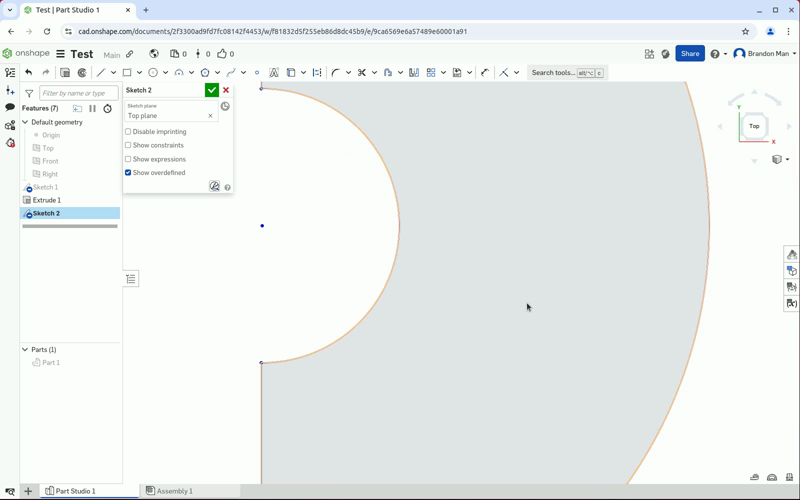
scroll(6)
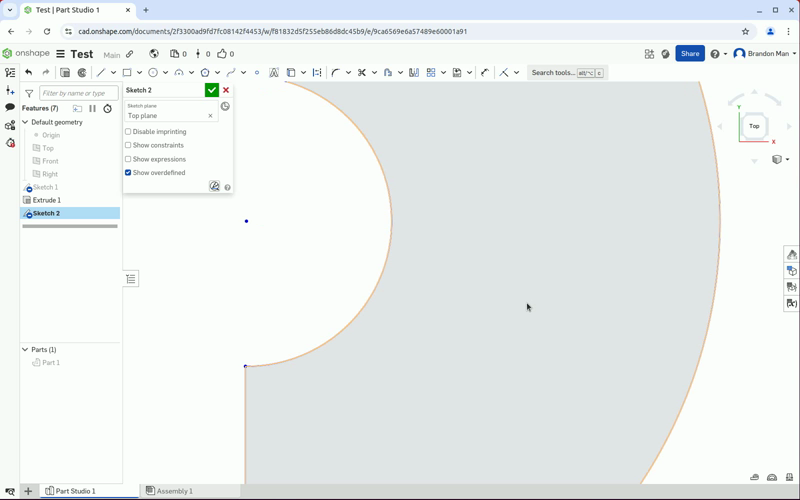
scroll(6)
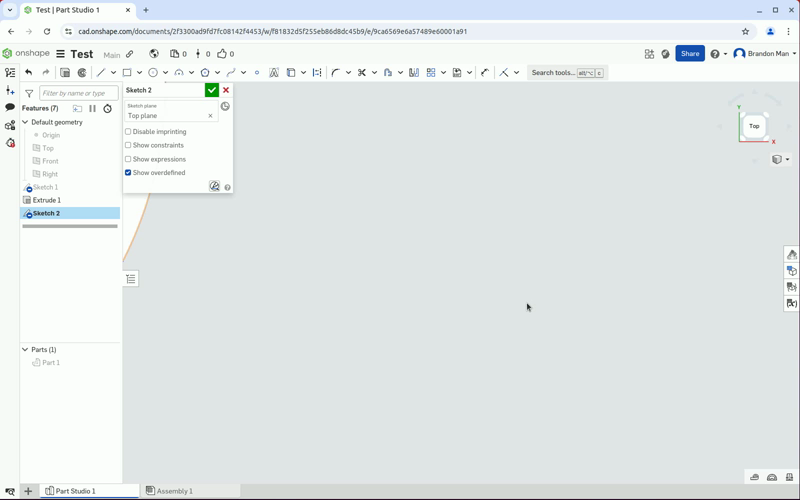
click(527, 302)
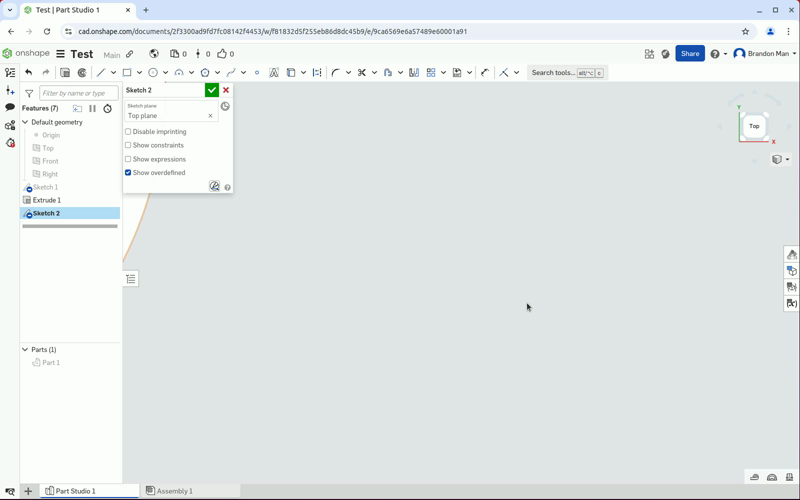
scroll(-6)
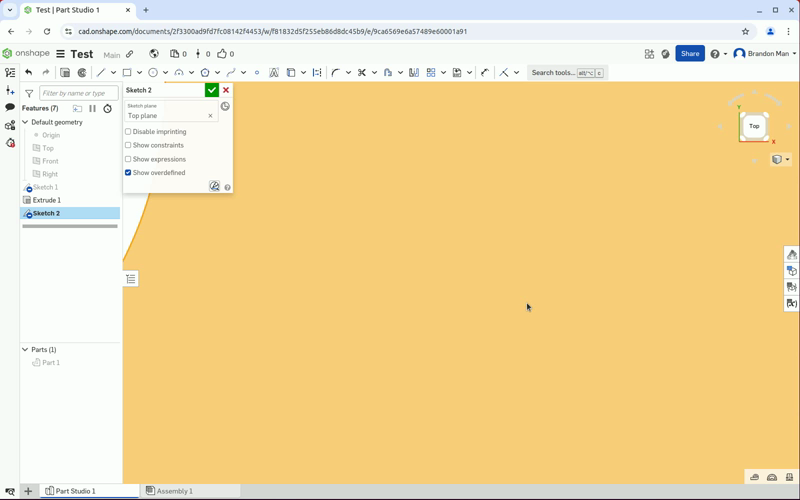
scroll(-6)
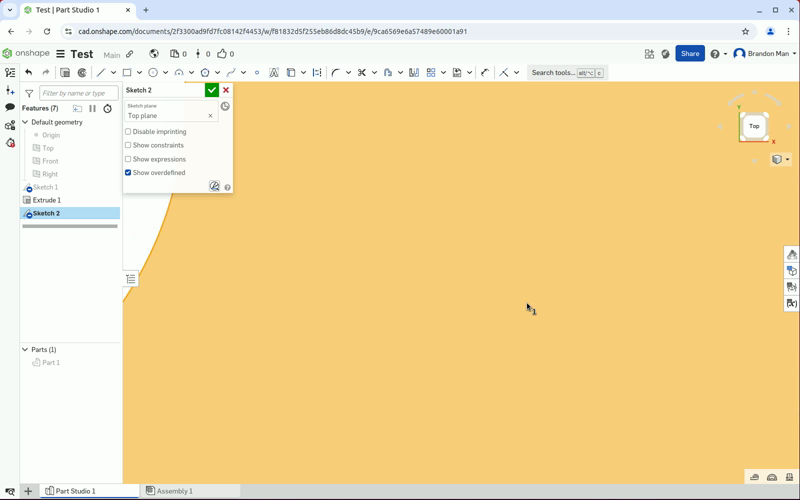
scroll(-6)
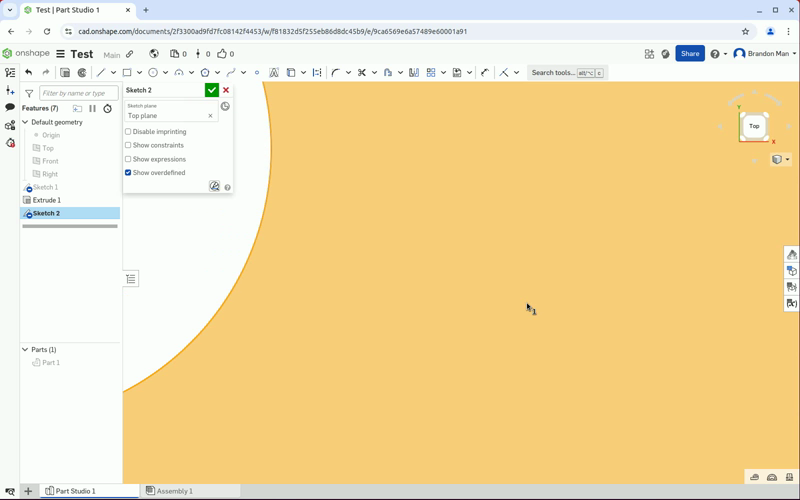
scroll(-6)
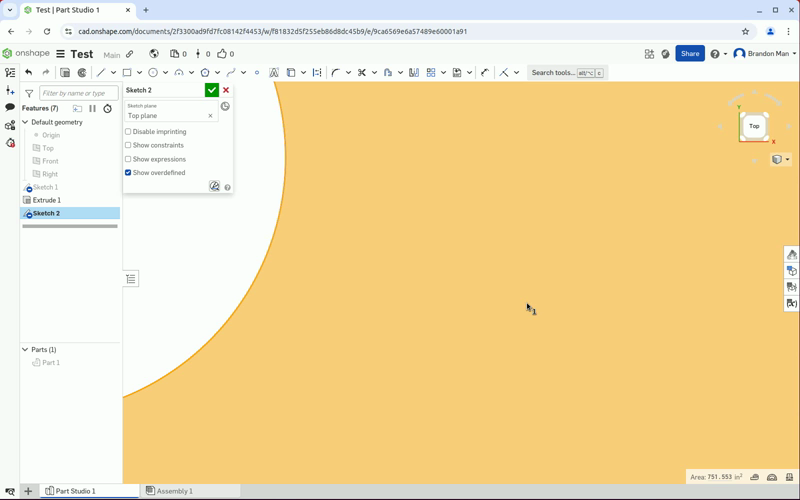
scroll(-6)
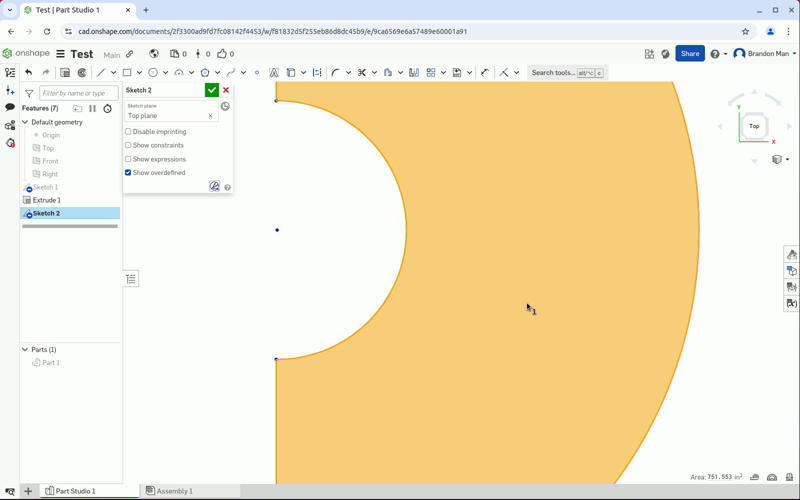
scroll(-6)
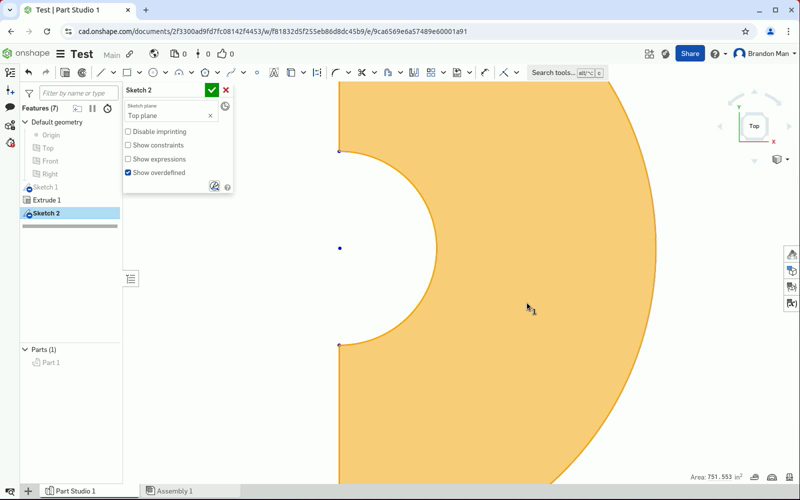
scroll(-6)
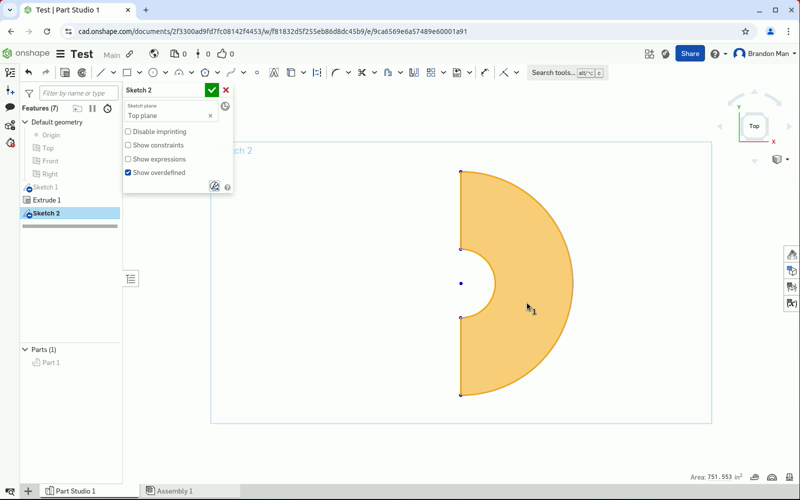
mouse_move(73, 352)
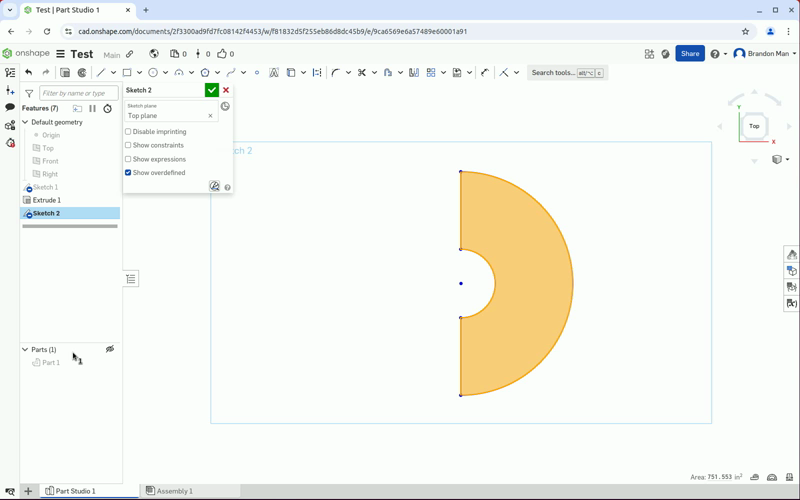
key(shift+y)
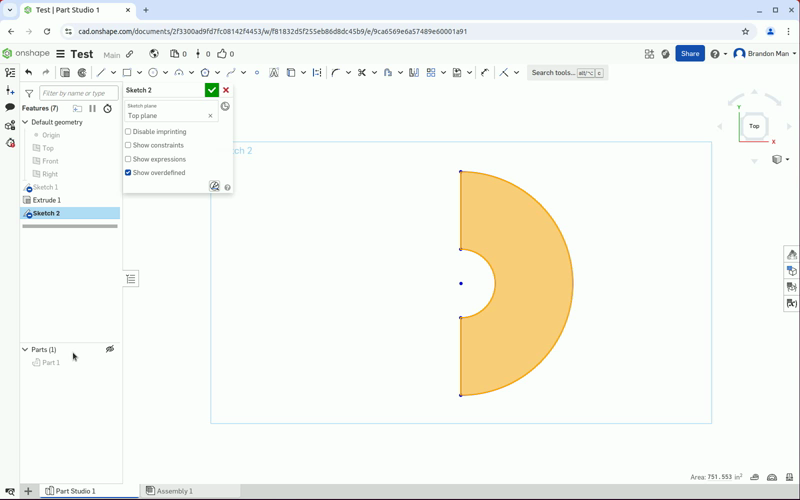
key(shift+e)
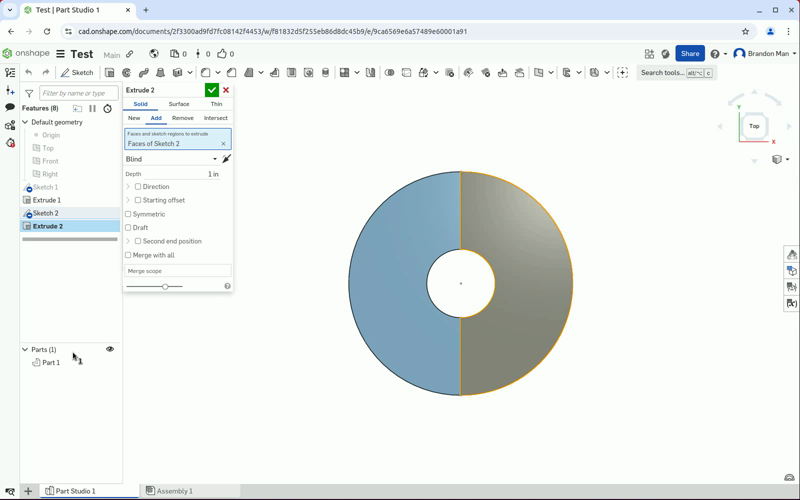
mouse_move(143, 106)
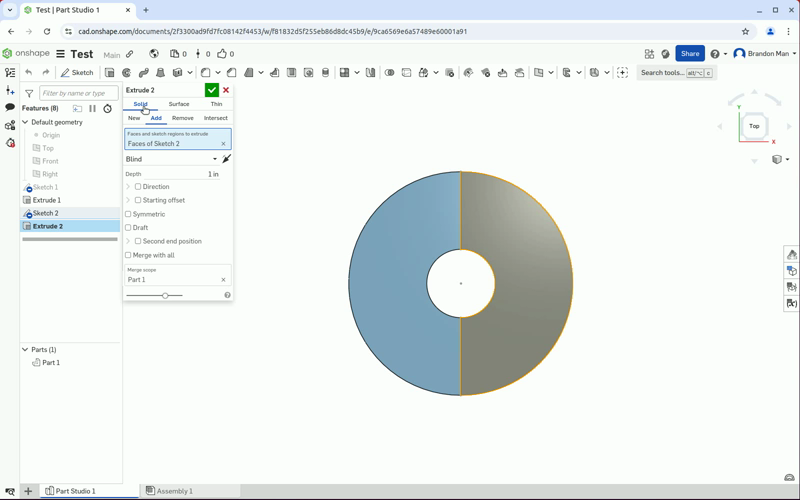
click(143, 106)
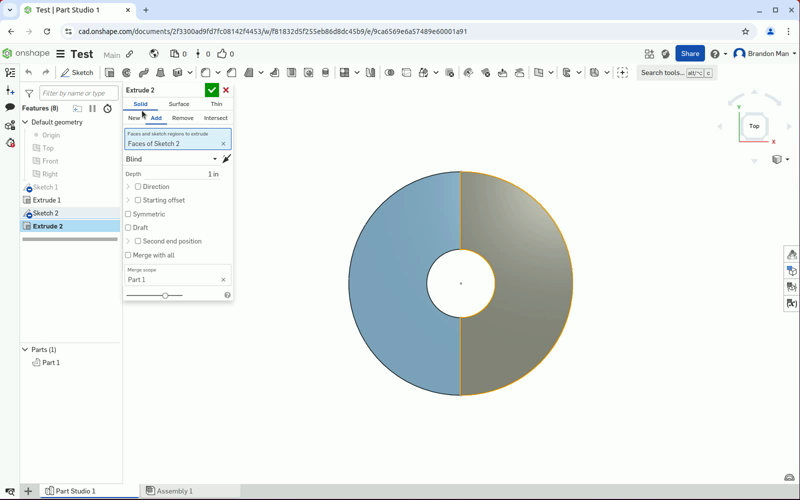
mouse_move(137, 120)
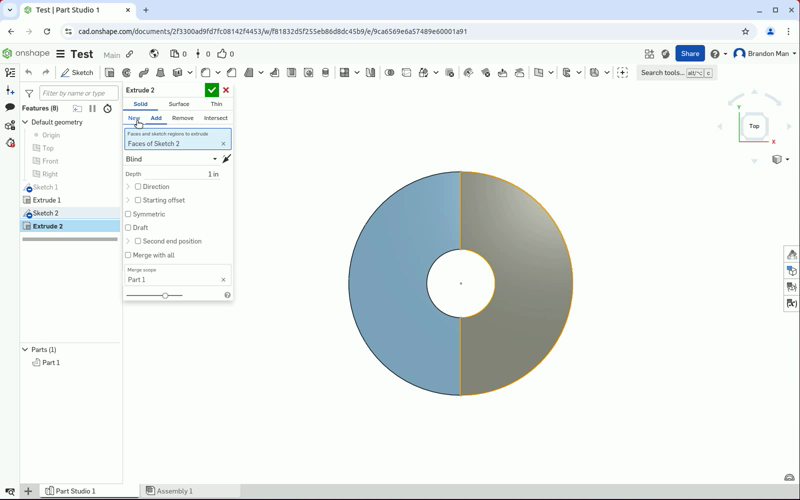
click(137, 120)
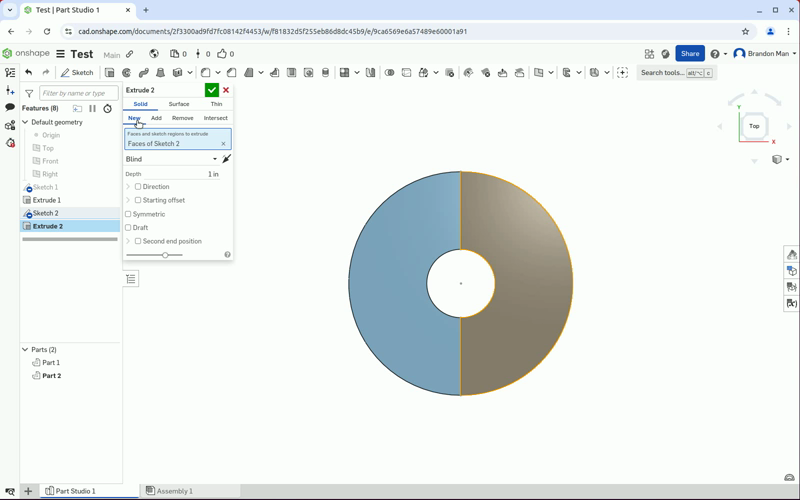
key(tab, 4)
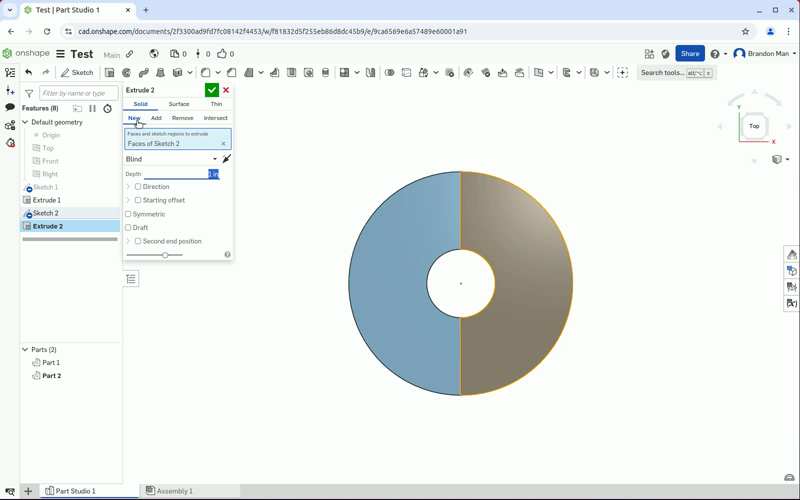
text(0.241)
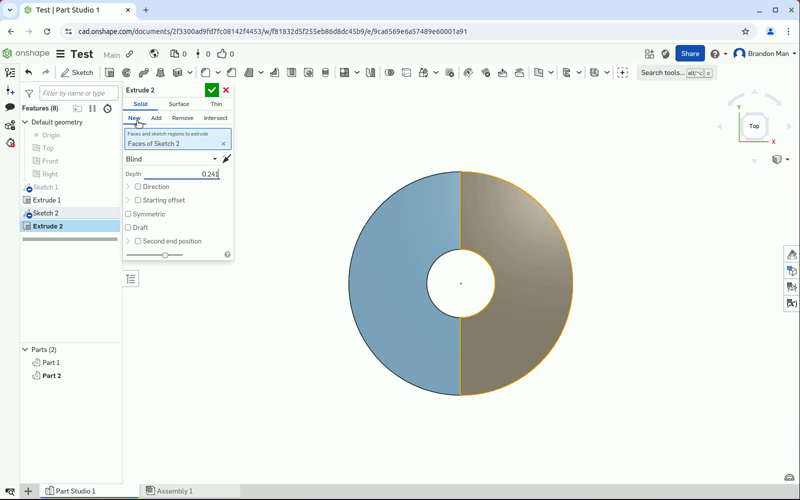
key(enter)
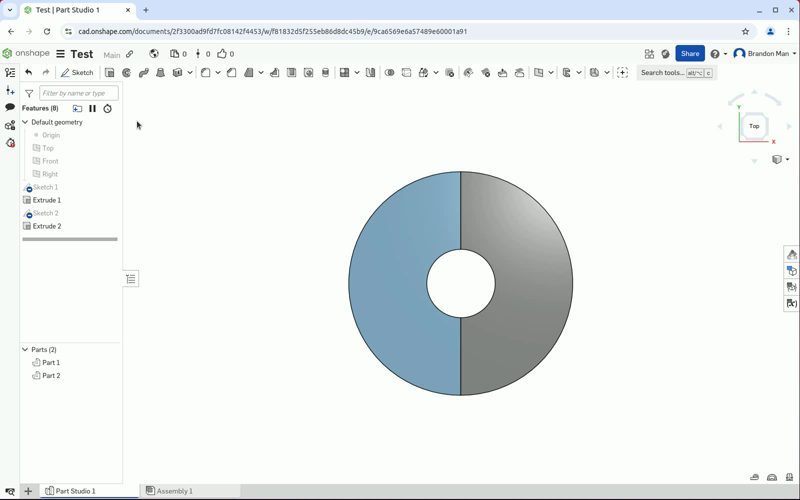
key(shift+h)
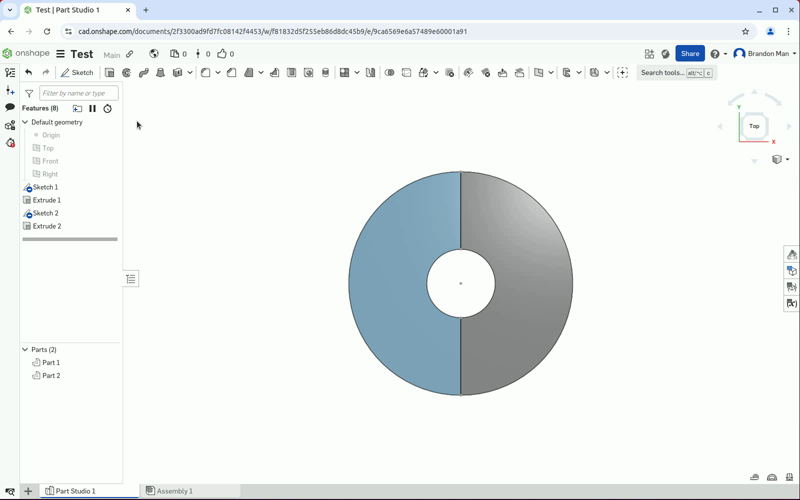
key(shift+h)
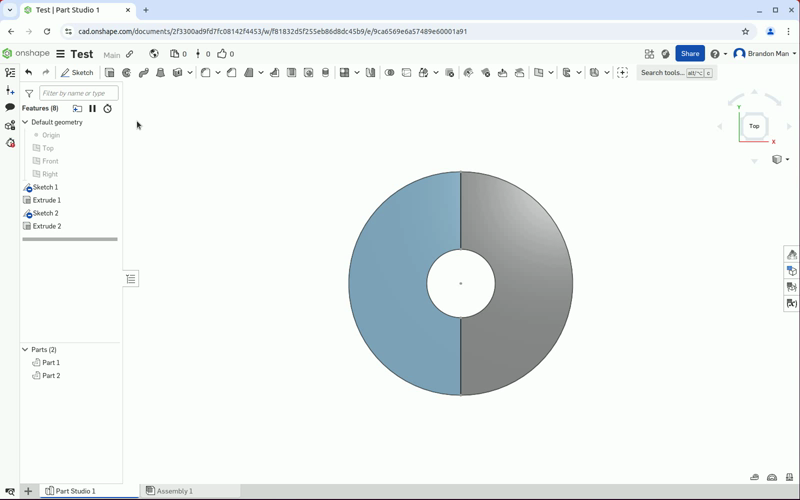
key(shift+7)
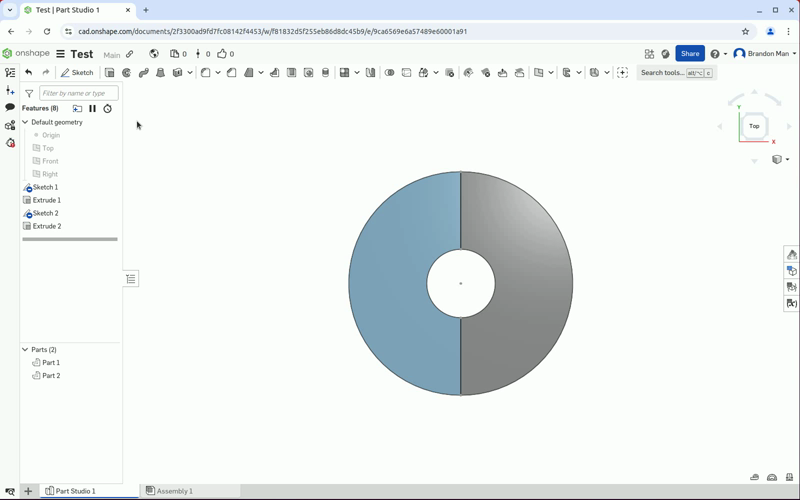
key(up, 3)
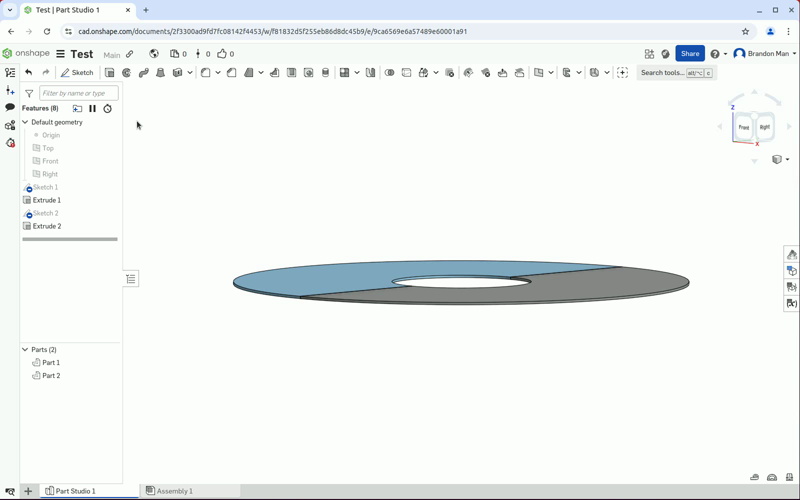
key(left, 3)
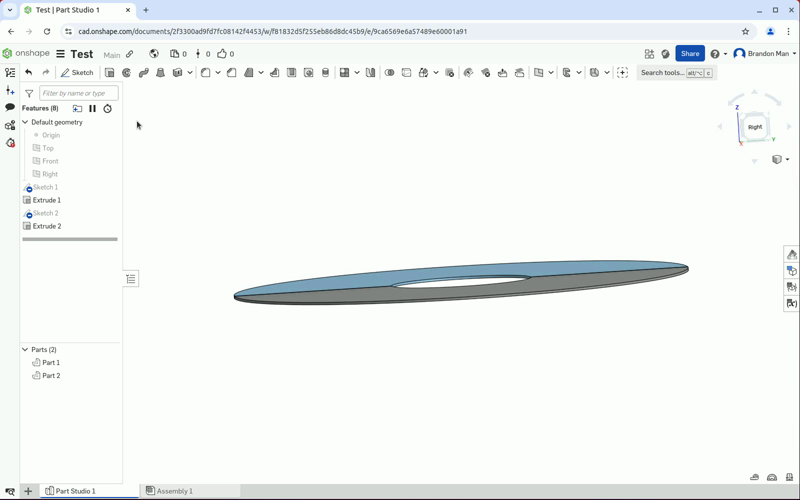
key(right, 3)
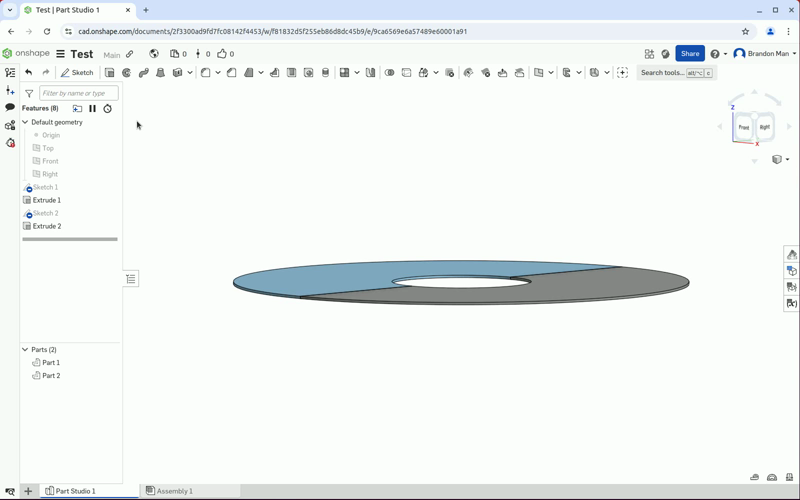
key(down, 3)
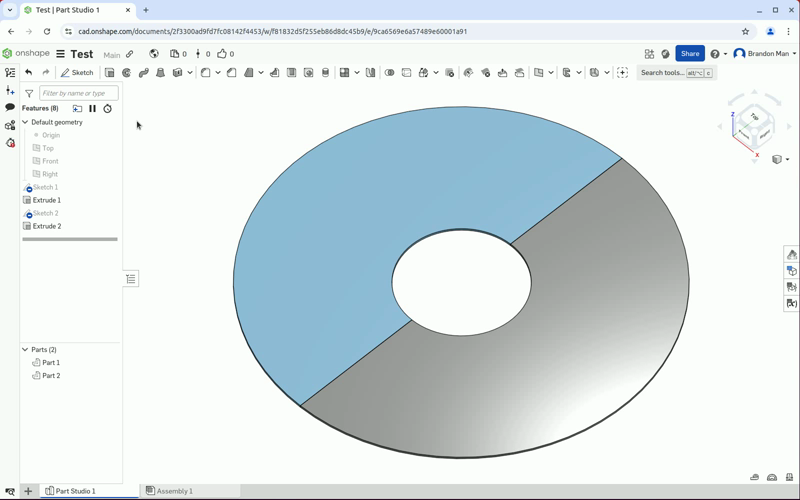
mouse_move(73, 189)
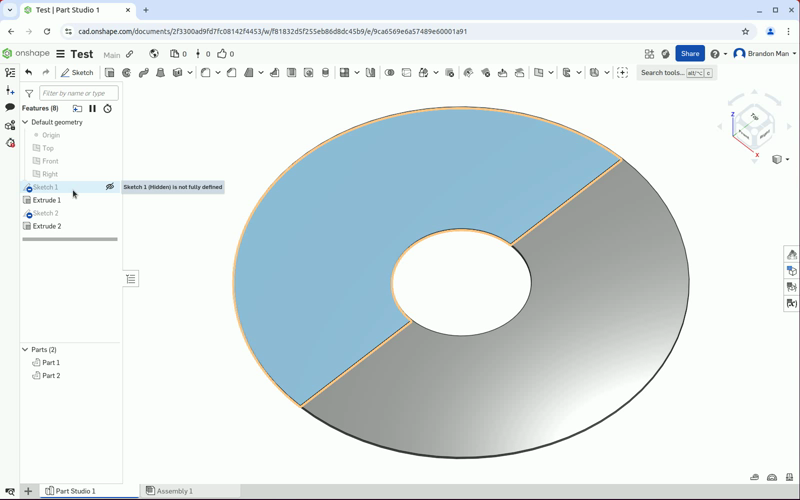
click(73, 189)